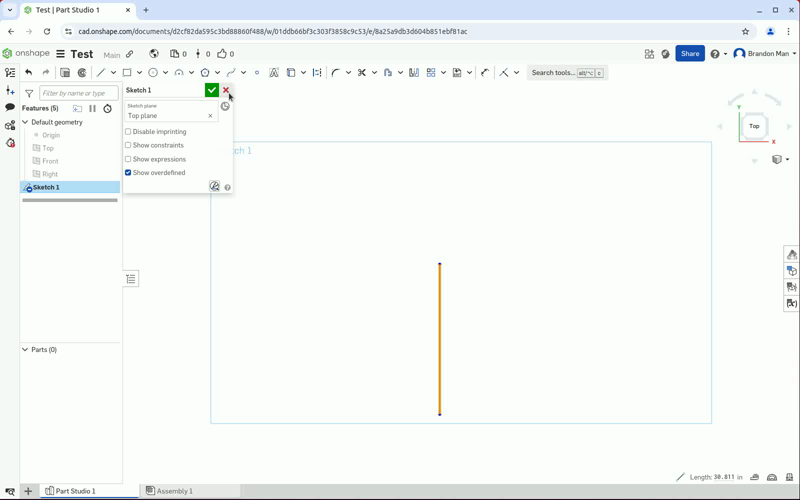
key(shift+h)
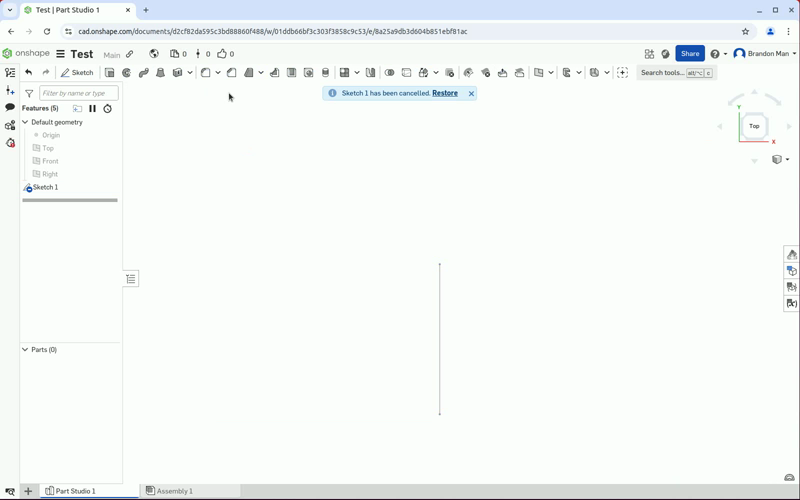
key(shift+s)
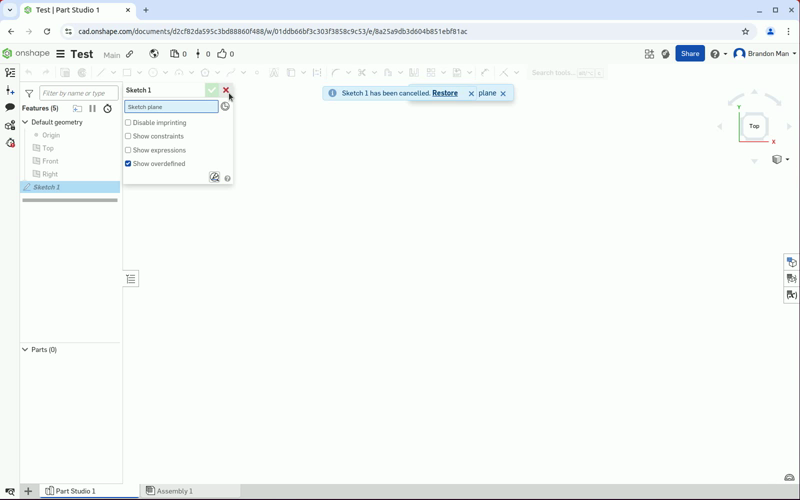
mouse_move(73, 150)
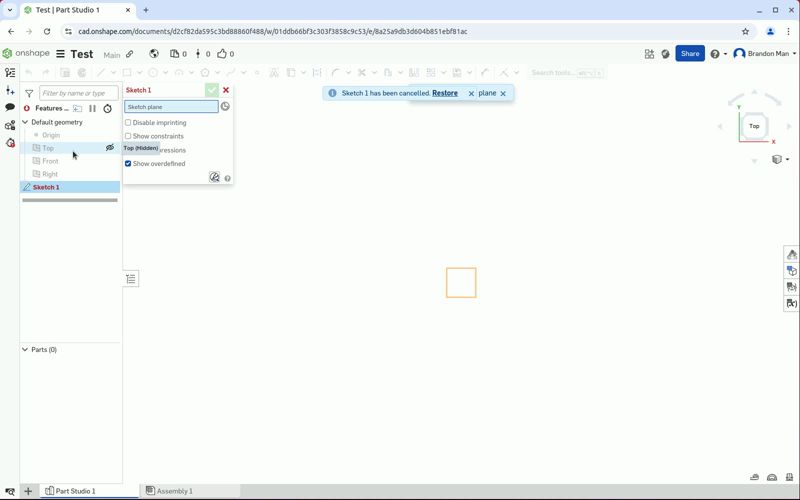
click(73, 150)
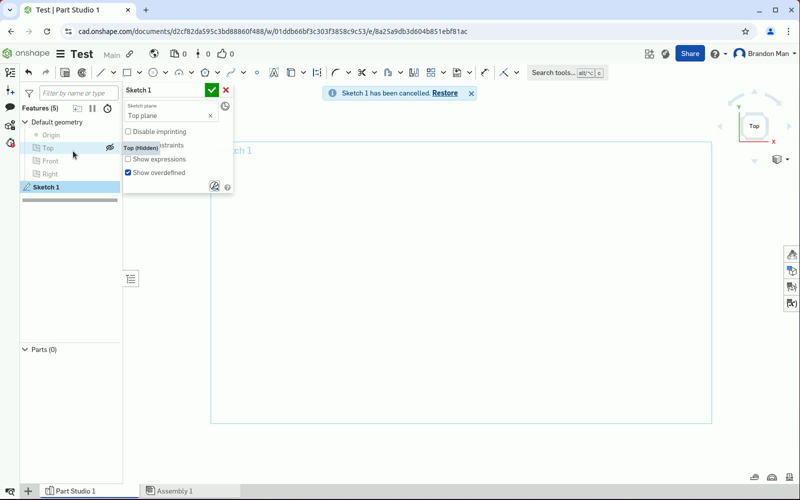
mouse_move(73, 352)
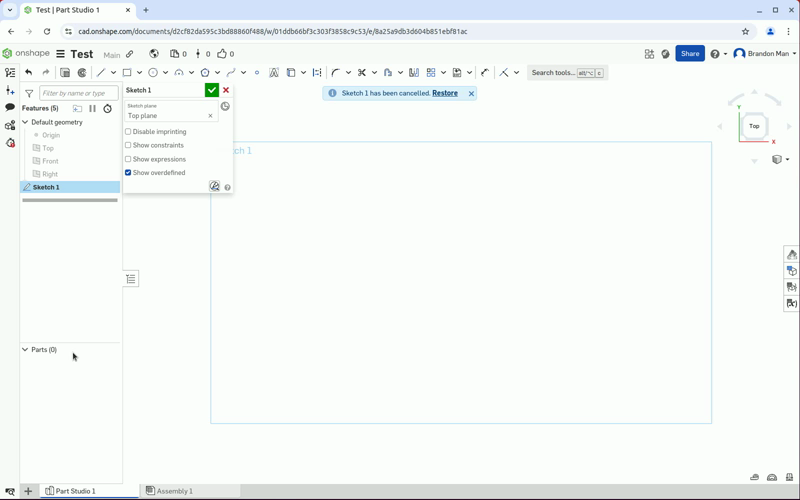
key(y)
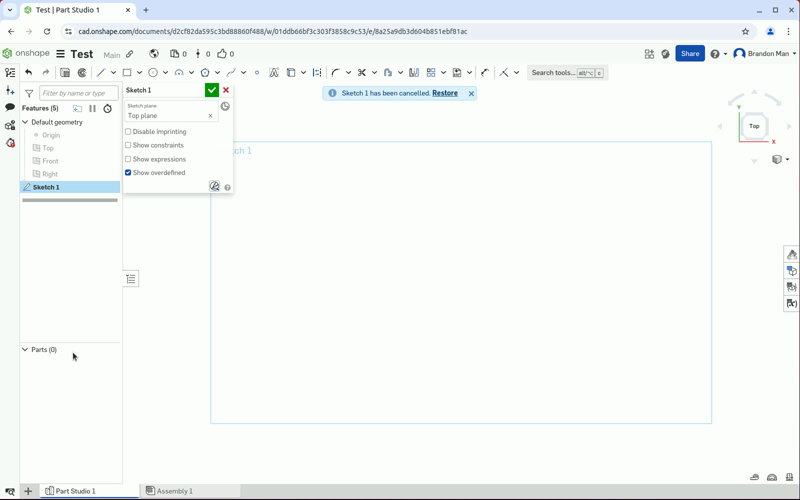
key(l)
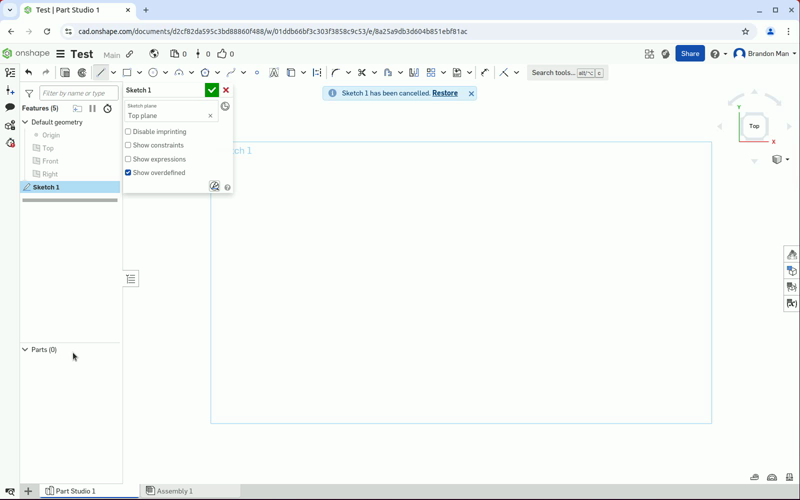
key_down(shift)
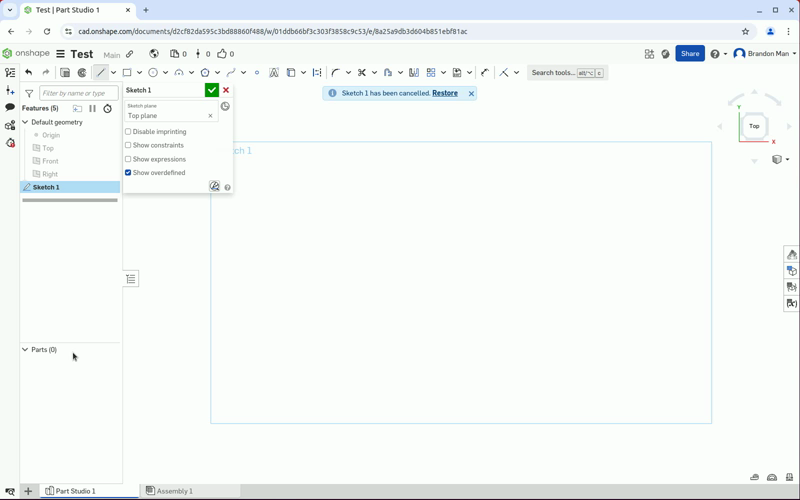
mouse_move(404, 339)
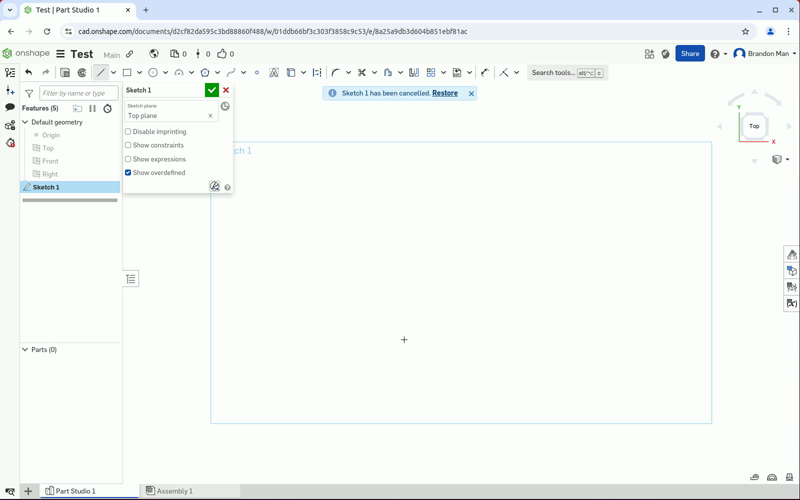
click(404, 339)
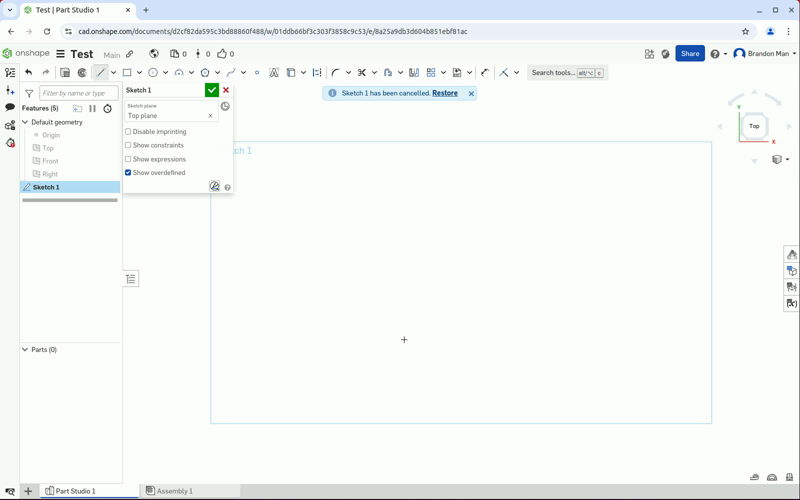
key_up(shift)
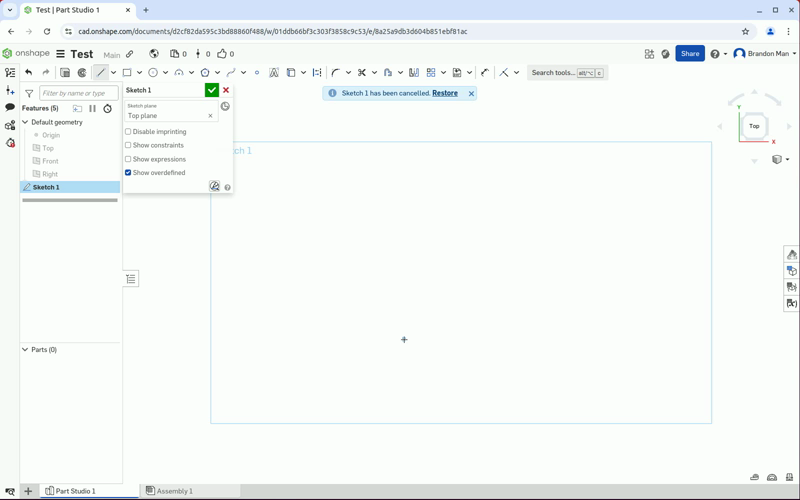
key_down(shift)
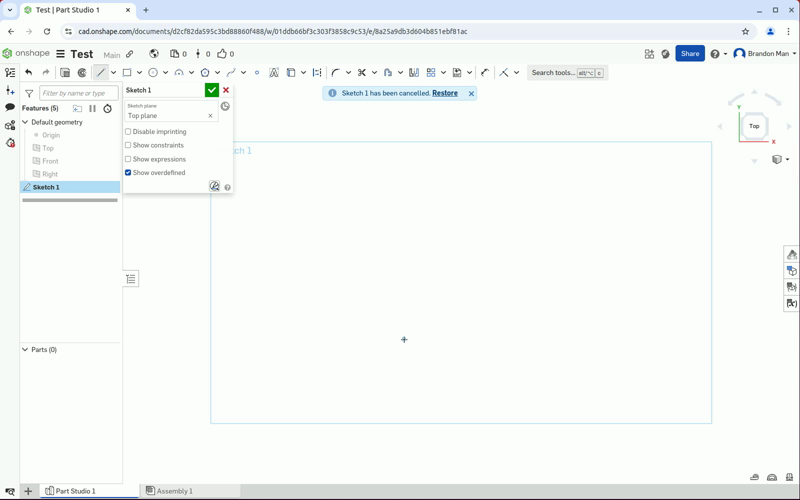
mouse_move(516, 339)
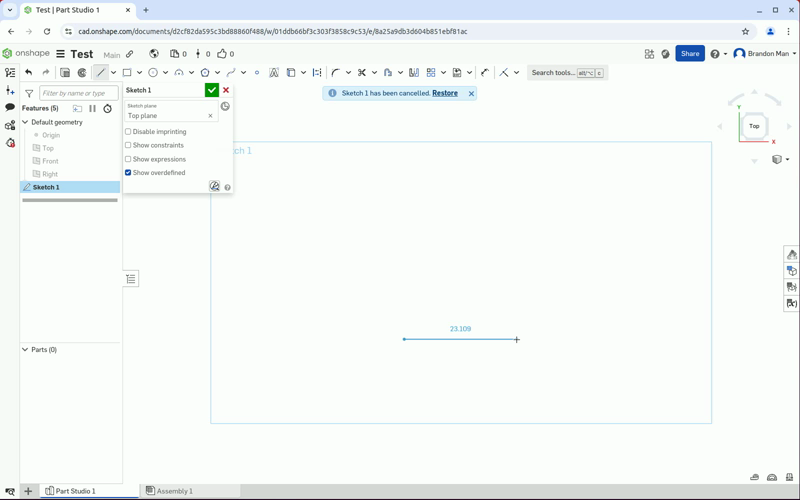
click(516, 339)
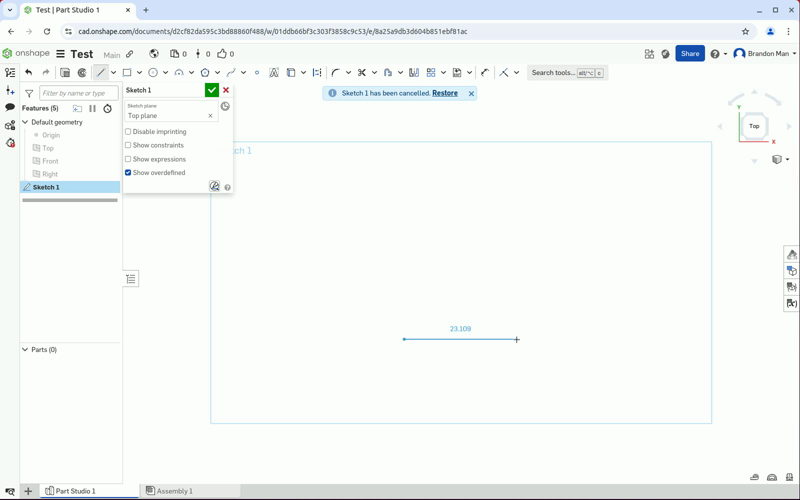
key_up(shift)
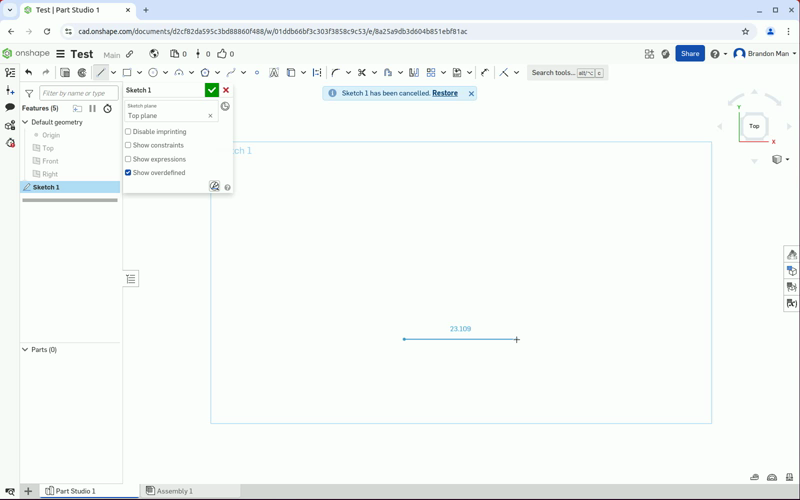
key_down(shift)
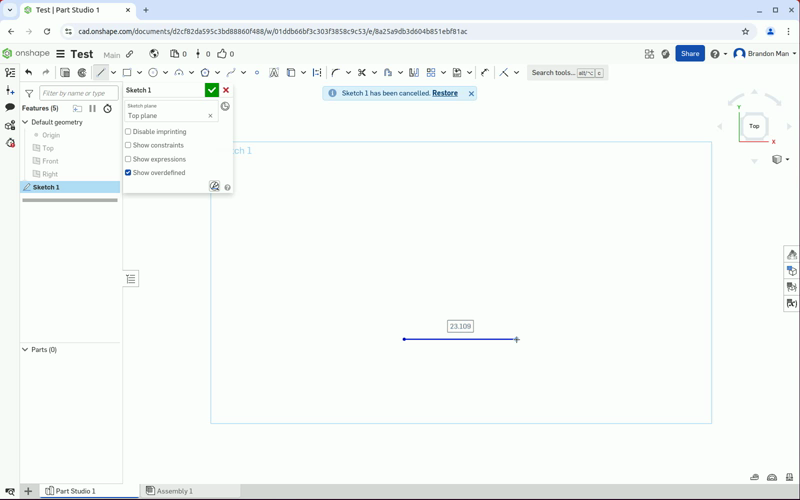
mouse_move(516, 226)
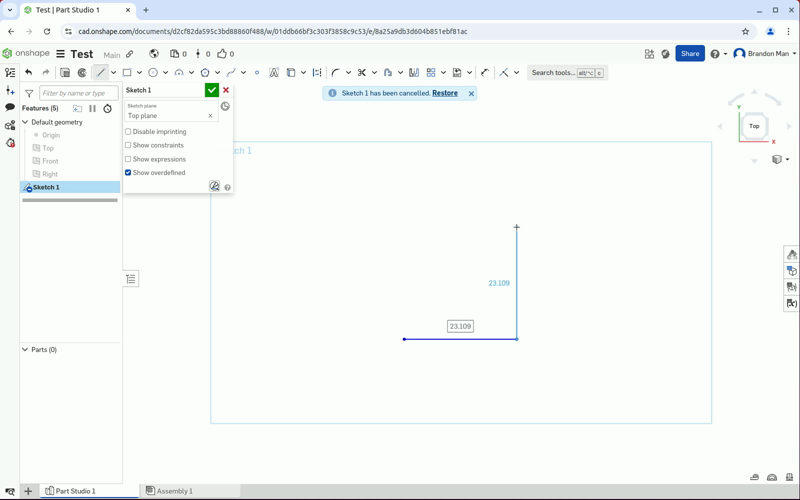
click(516, 226)
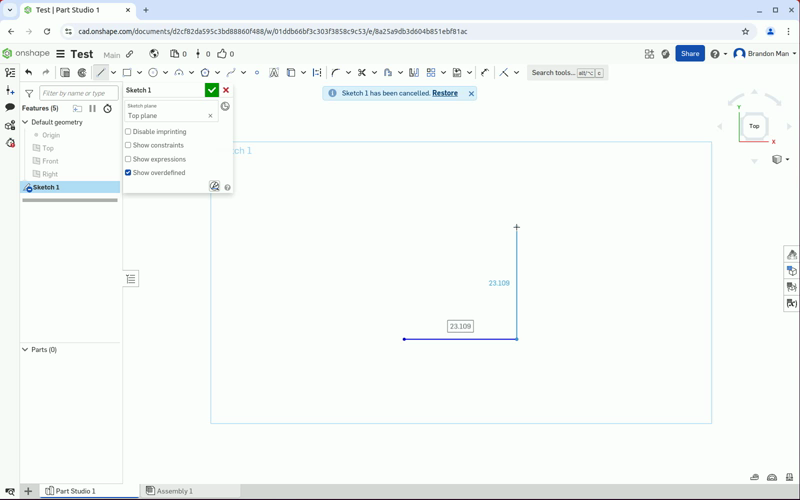
key_up(shift)
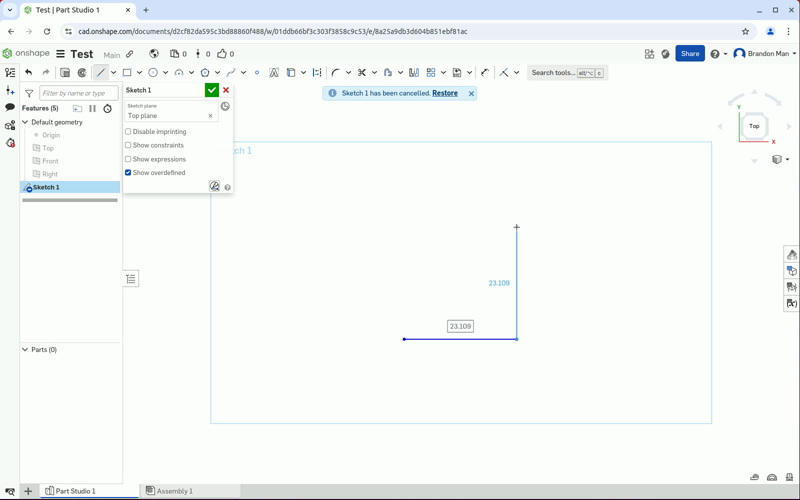
key_down(shift)
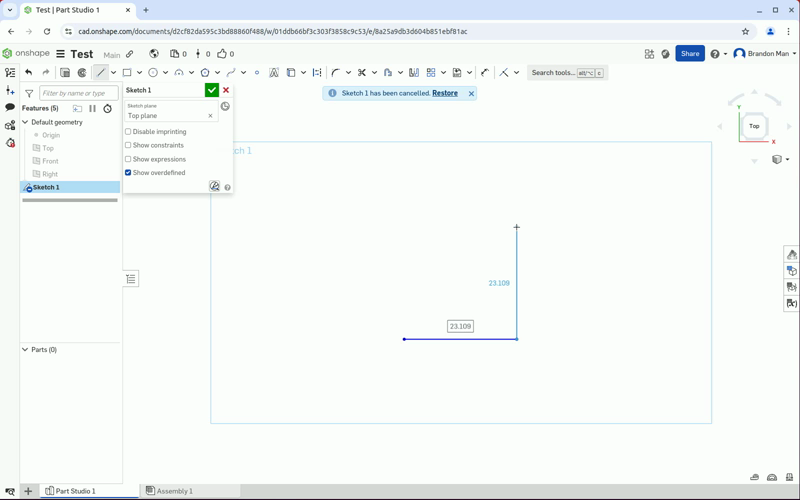
mouse_move(404, 226)
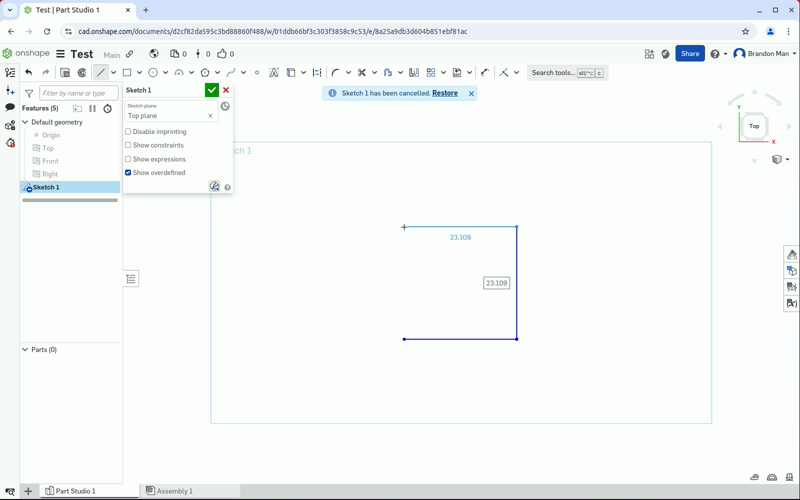
click(404, 226)
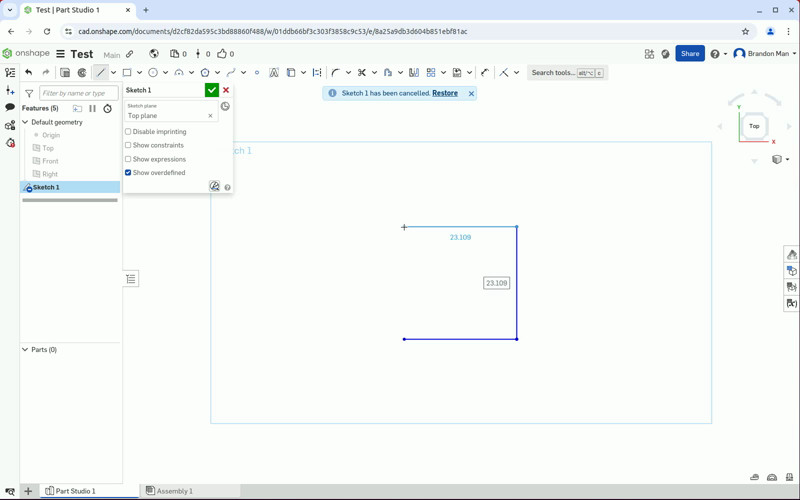
key_up(shift)
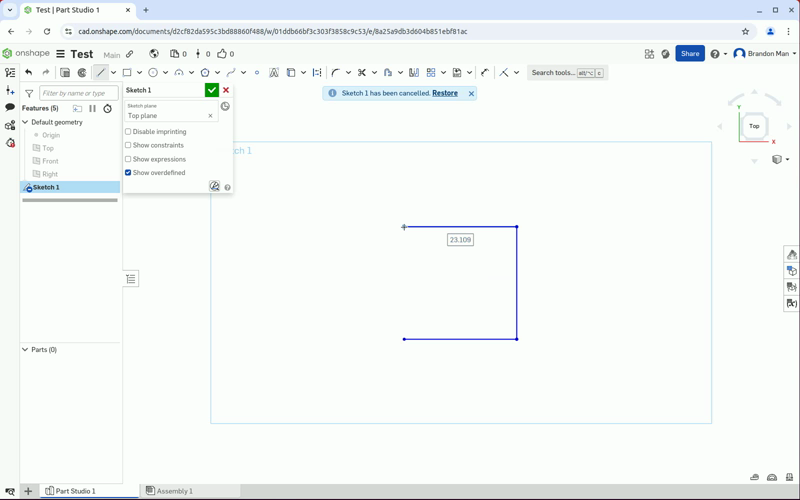
key_down(shift)
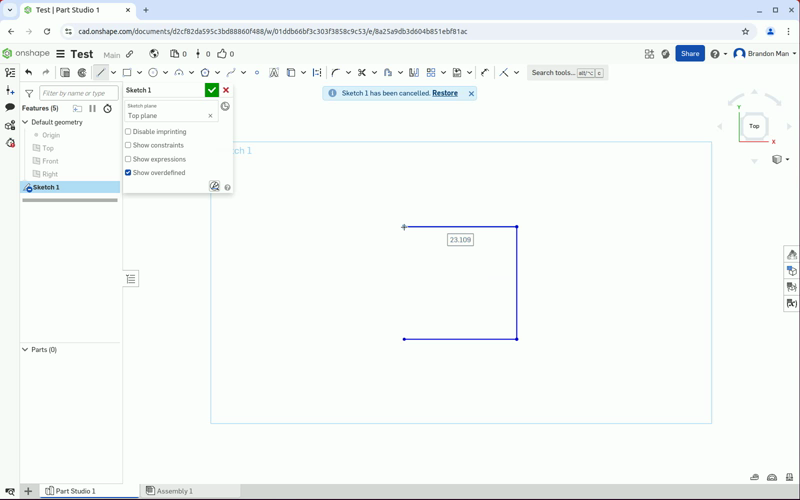
mouse_move(404, 339)
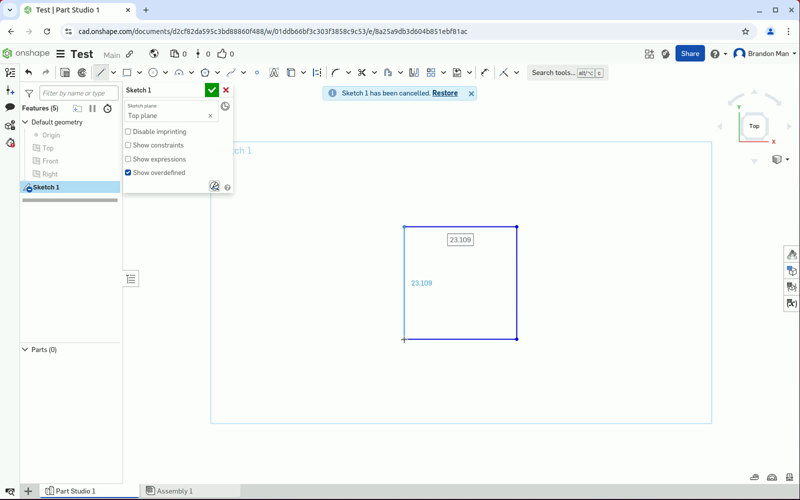
key_up(shift)
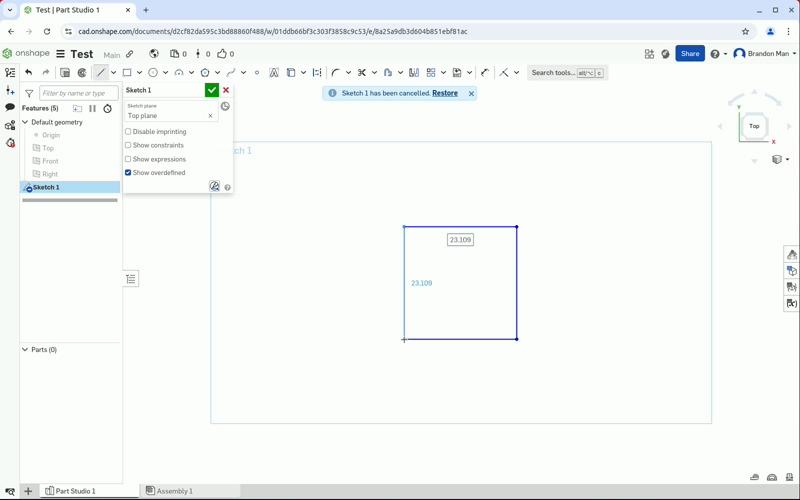
click(404, 339)
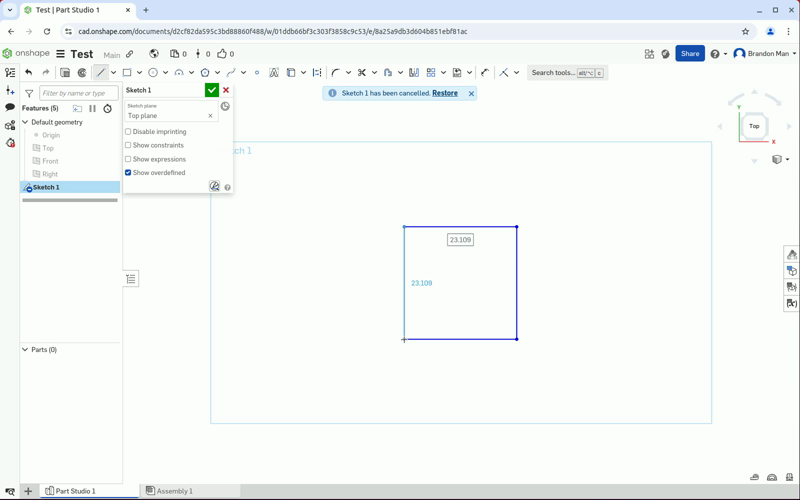
key(esc)
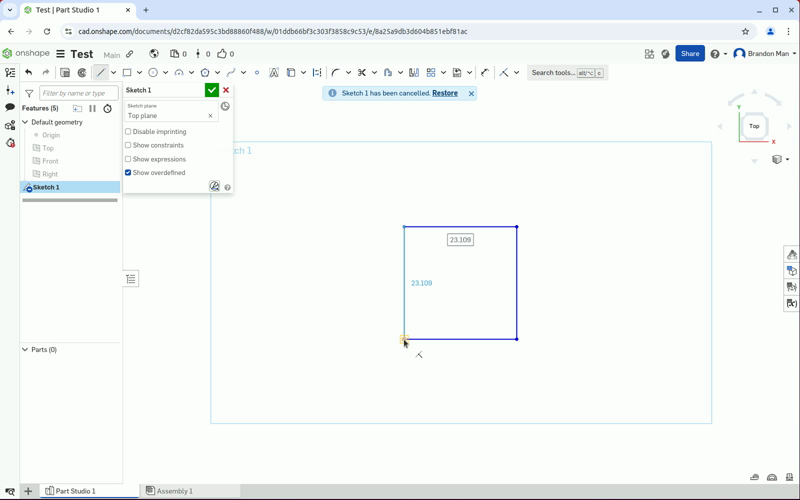
mouse_move(423, 267)
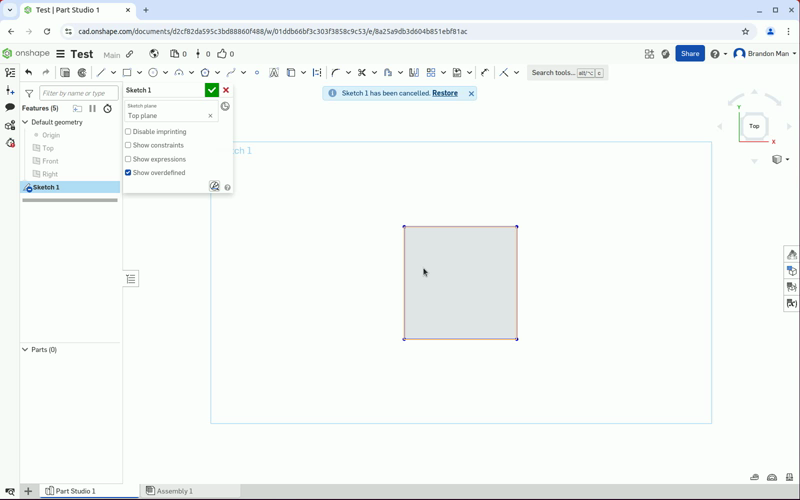
click(423, 267)
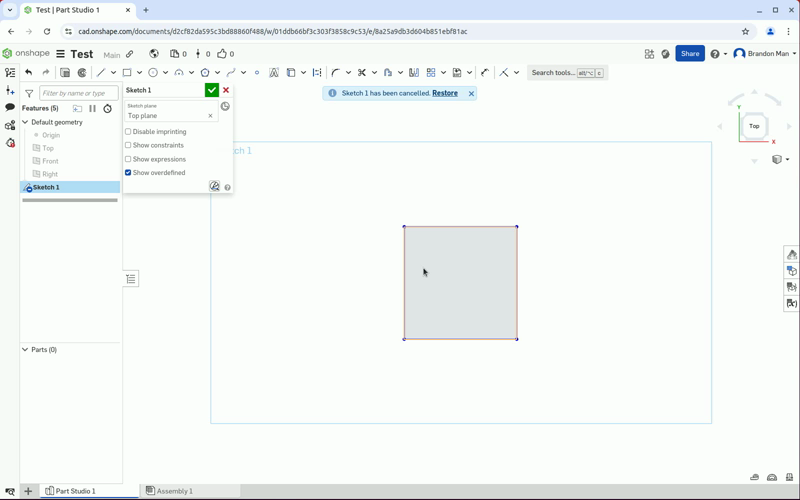
mouse_move(73, 352)
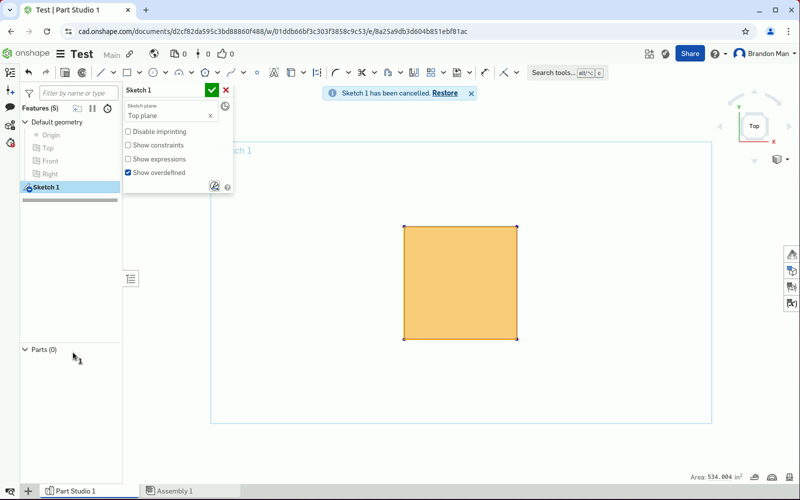
key(shift+y)
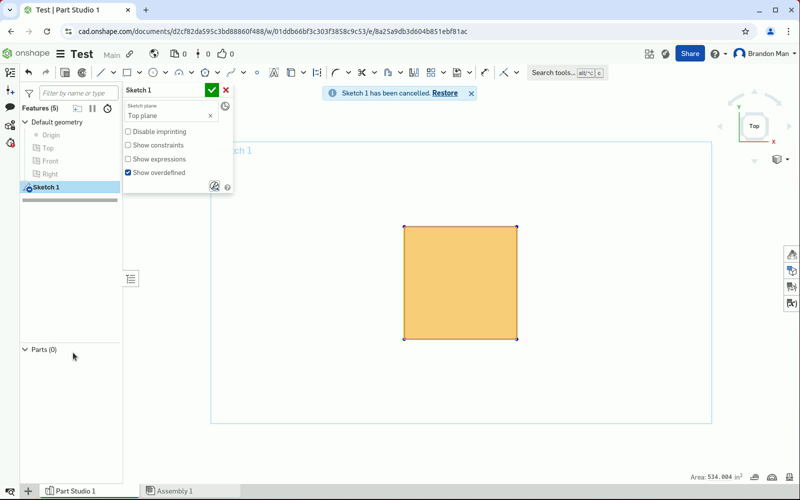
key(shift+e)
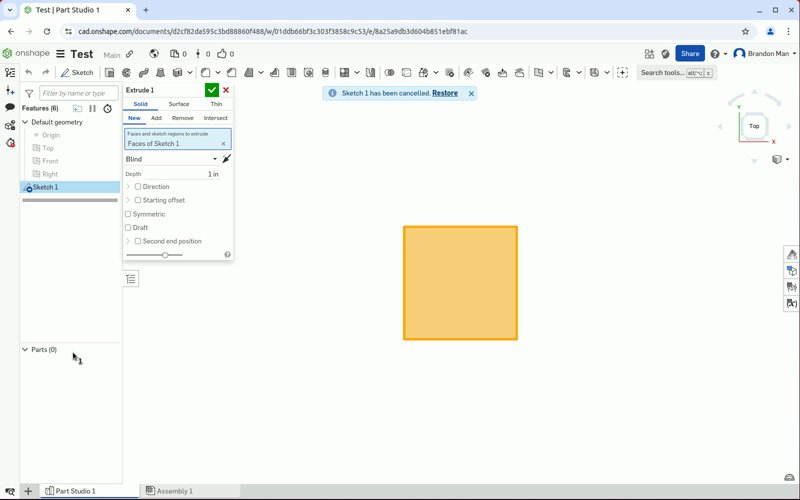
mouse_move(143, 106)
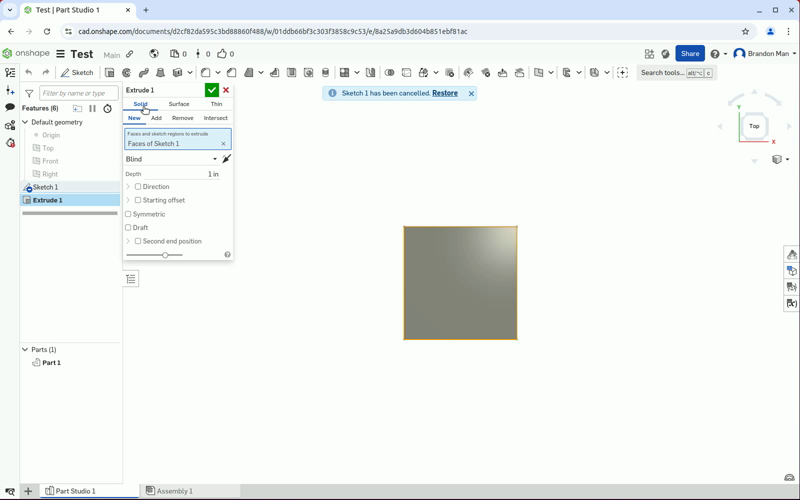
click(143, 106)
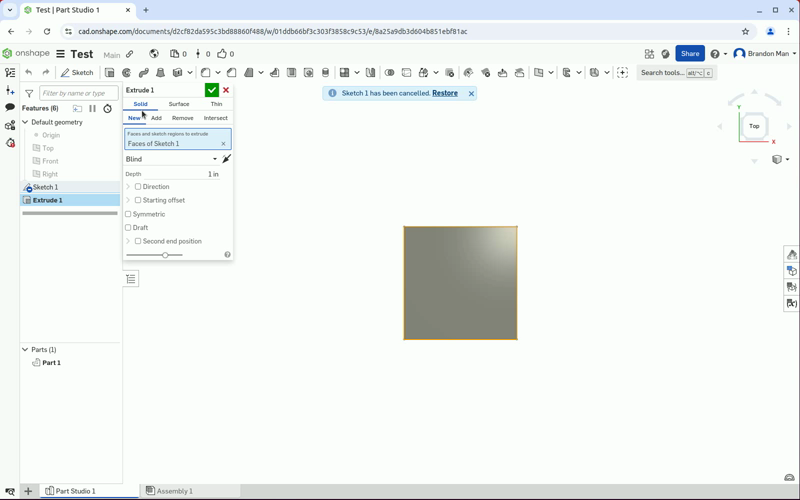
mouse_move(137, 120)
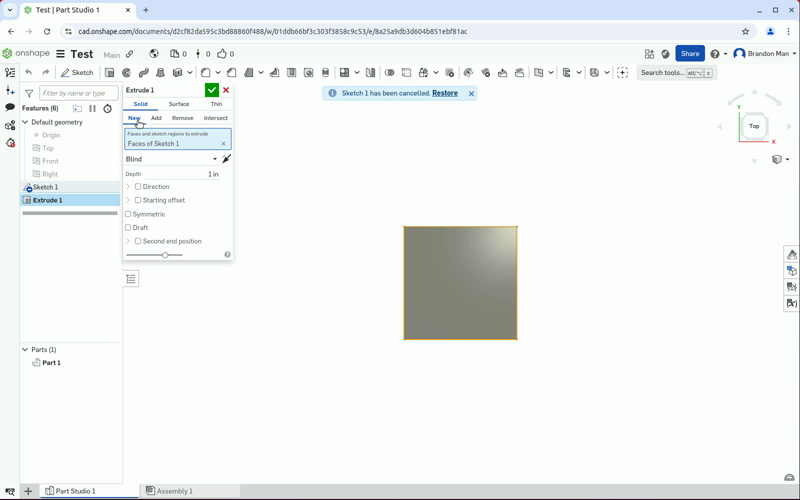
click(137, 120)
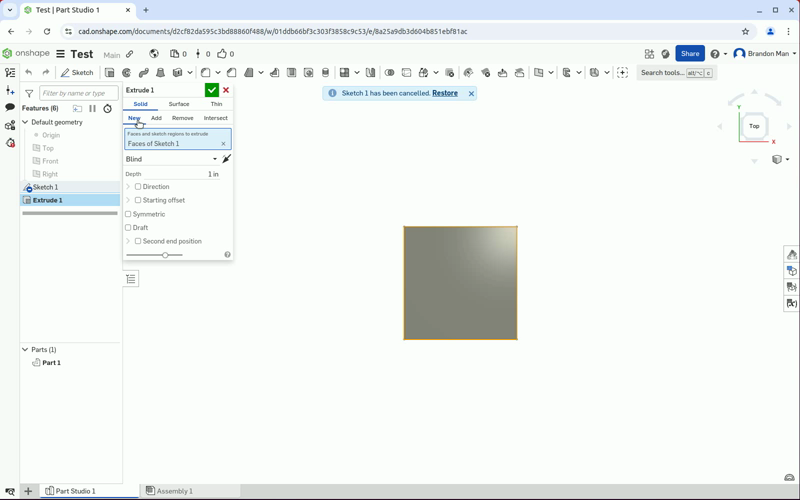
key(tab, 4)
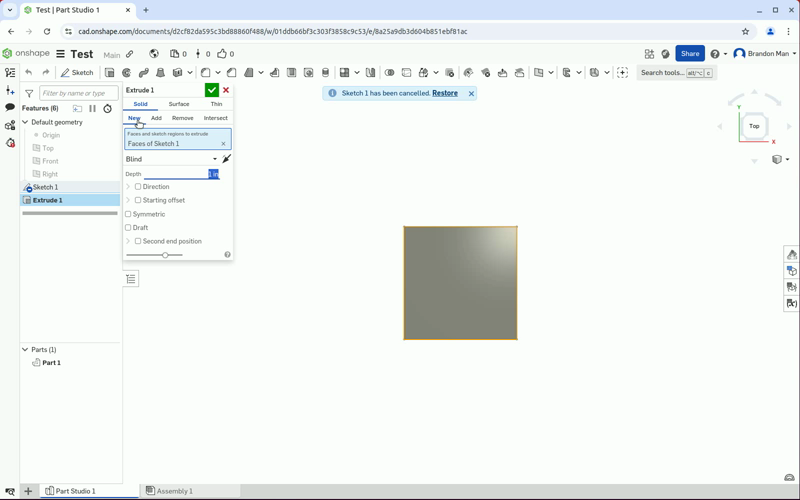
text(23.108)
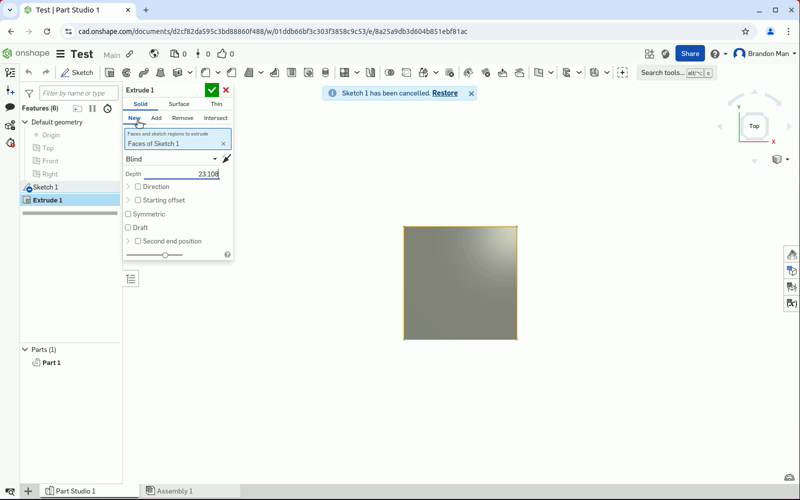
key(enter)
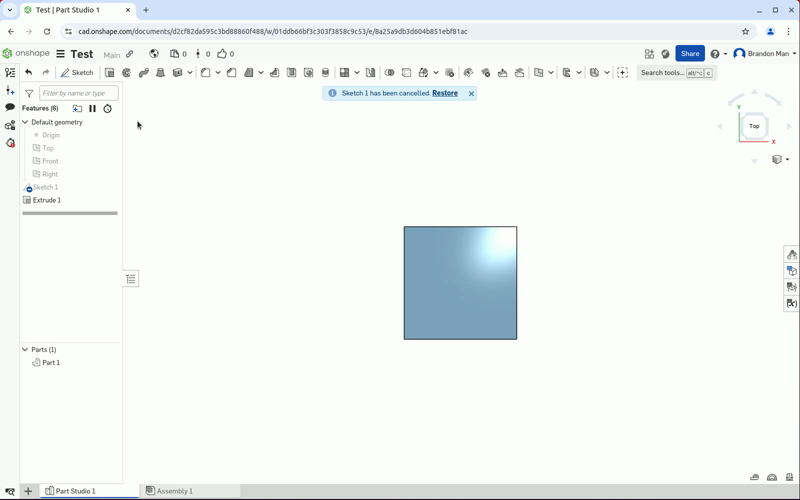
key(shift+h)
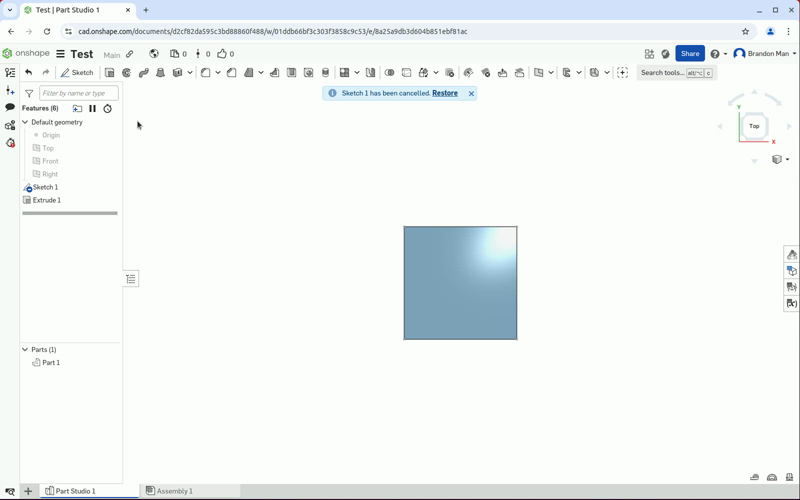
key(shift+h)
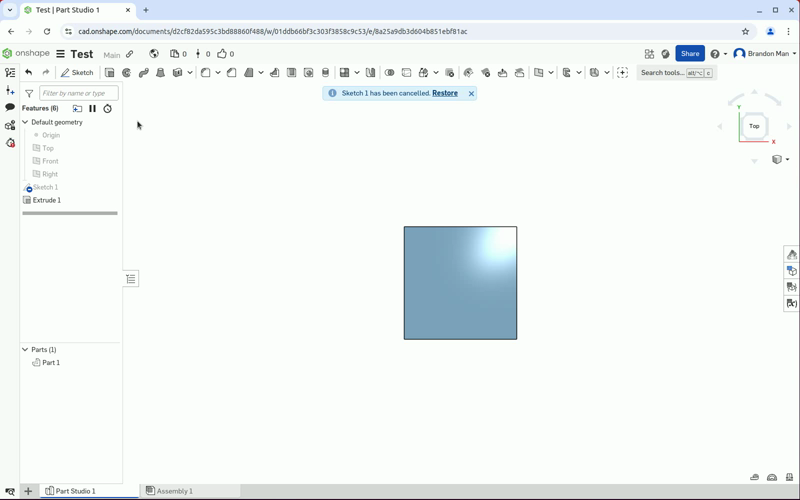
mouse_move(73, 189)
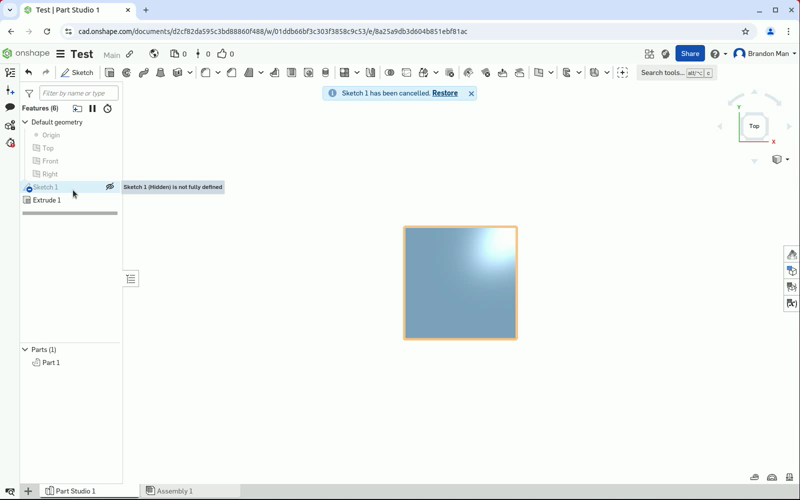
click(73, 189)
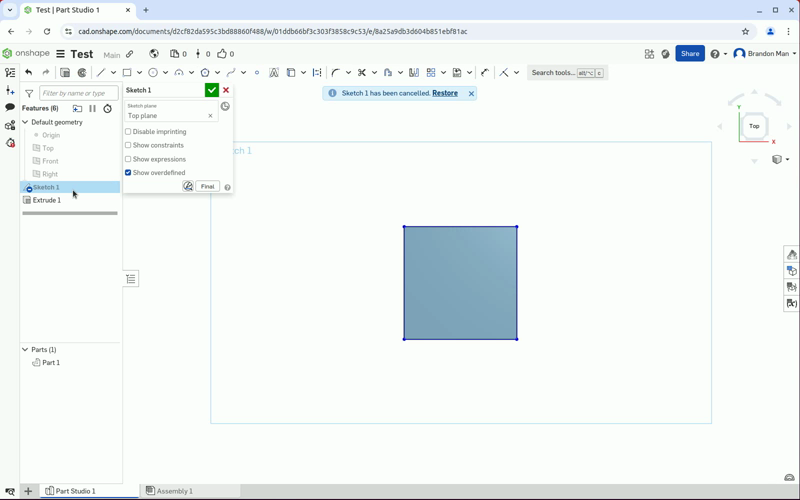
mouse_move(229, 92)
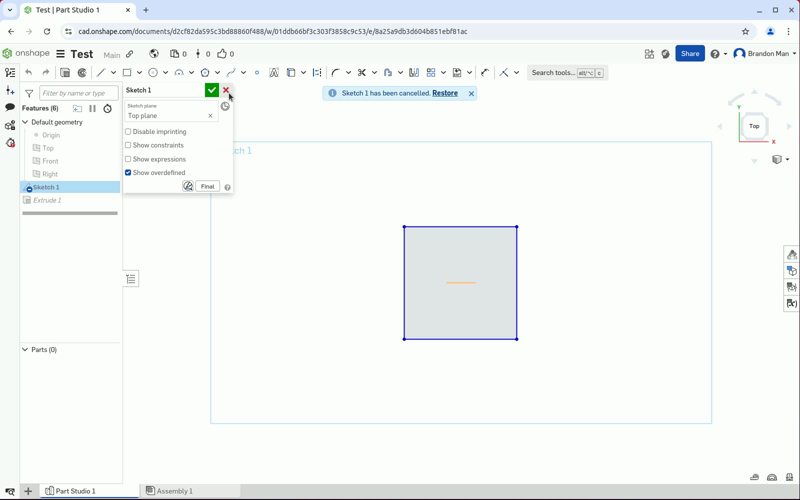
click(229, 92)
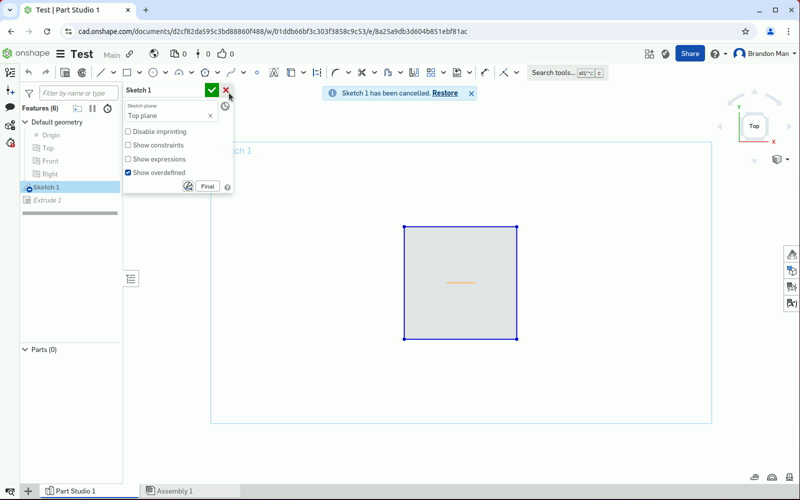
key(shift+s)
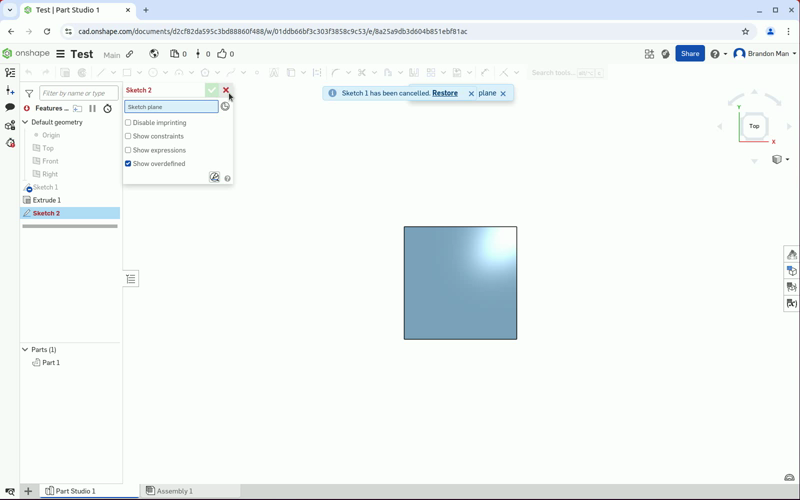
mouse_move(73, 150)
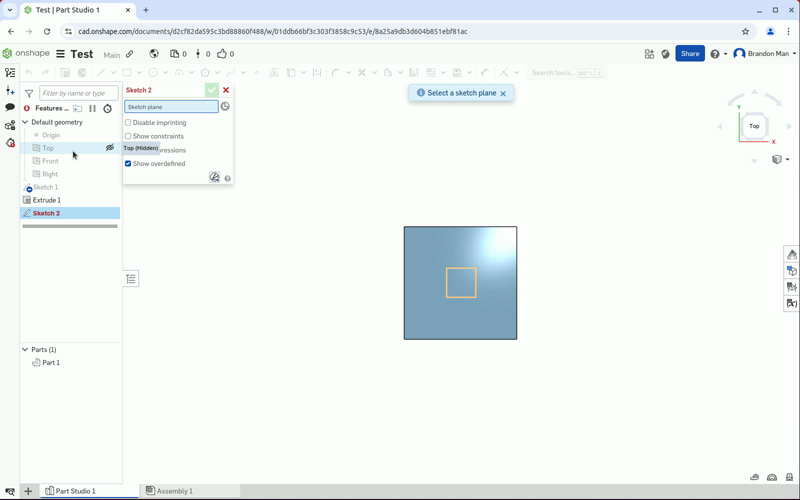
click(73, 150)
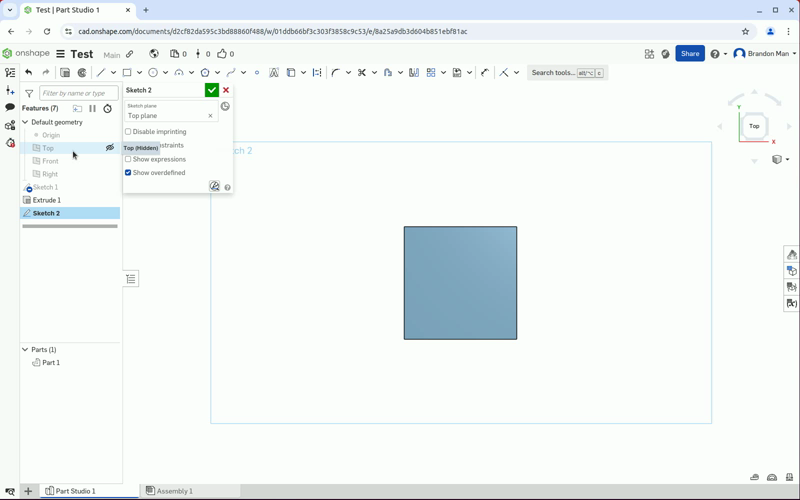
mouse_move(73, 352)
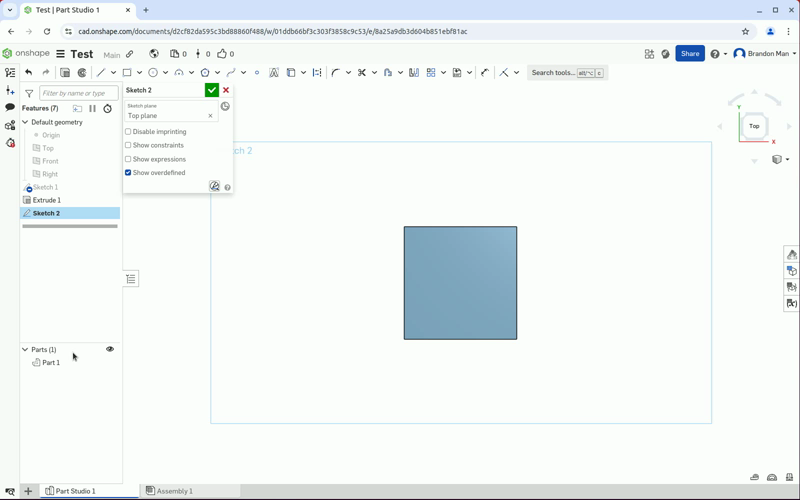
key(y)
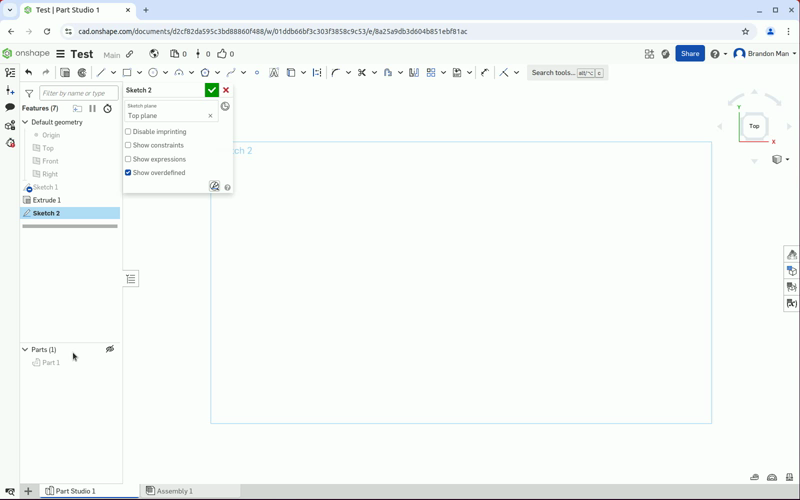
key(l)
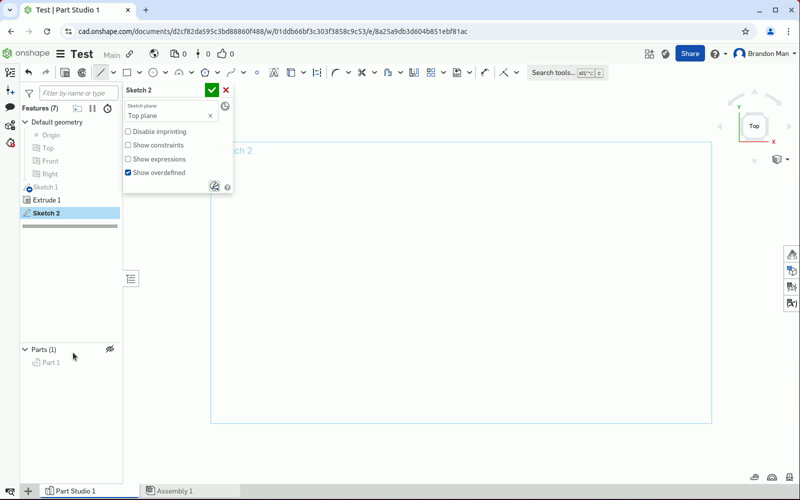
key_down(shift)
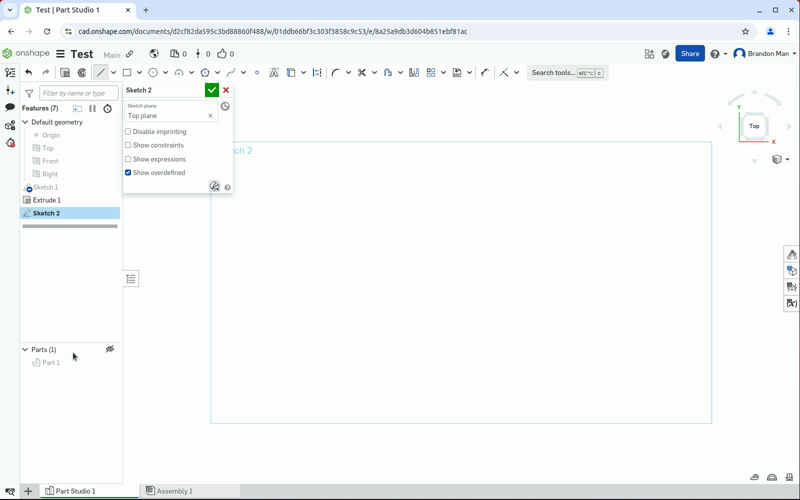
mouse_move(449, 290)
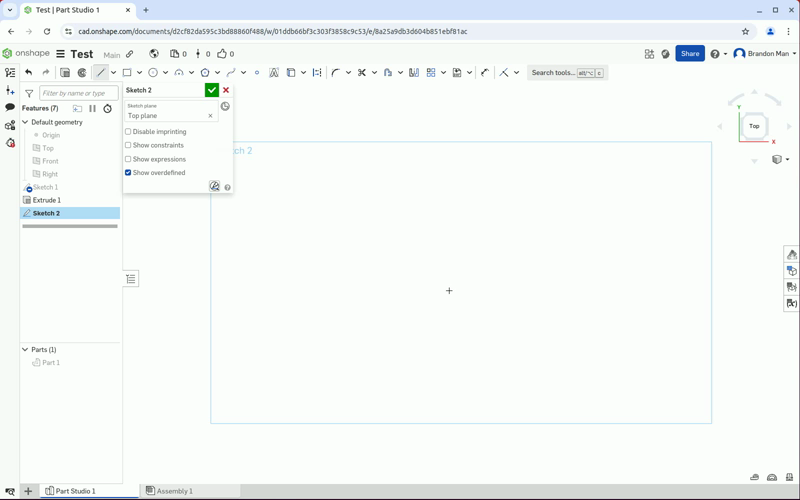
click(449, 290)
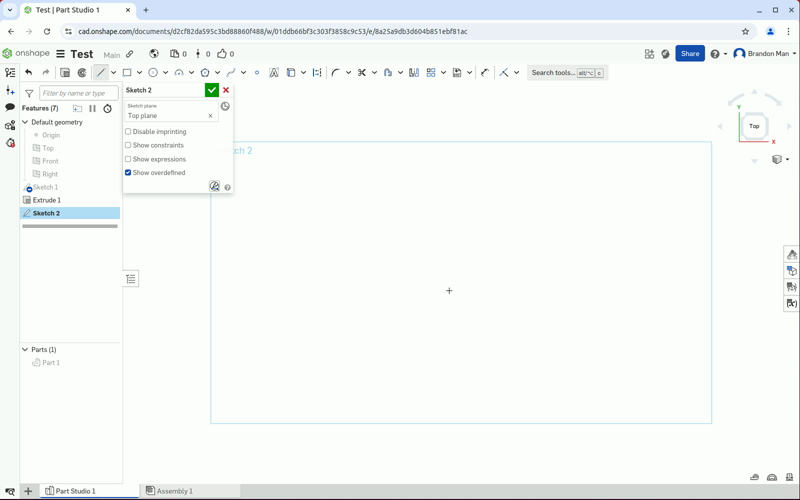
key_up(shift)
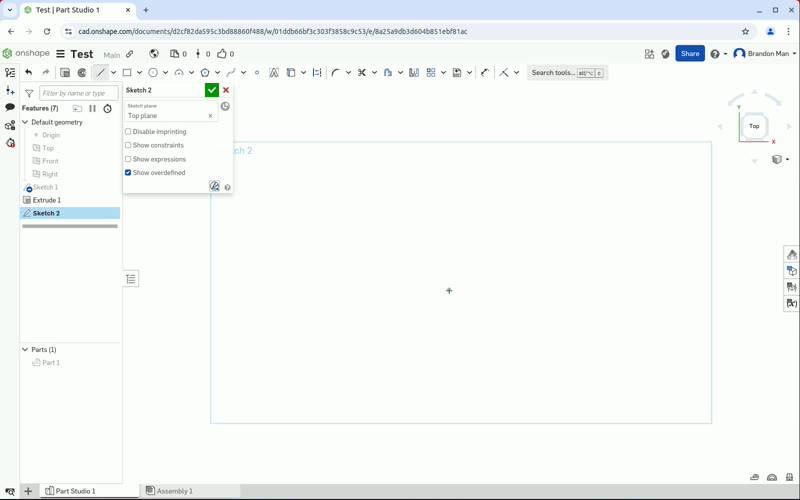
key_down(shift)
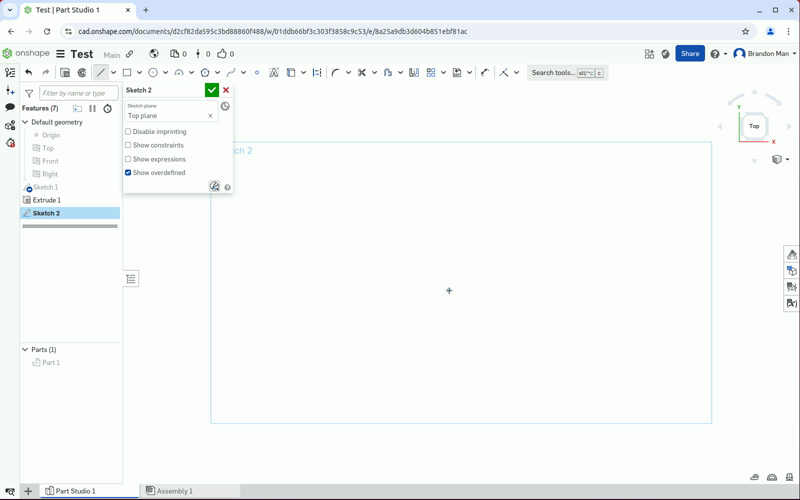
mouse_move(479, 290)
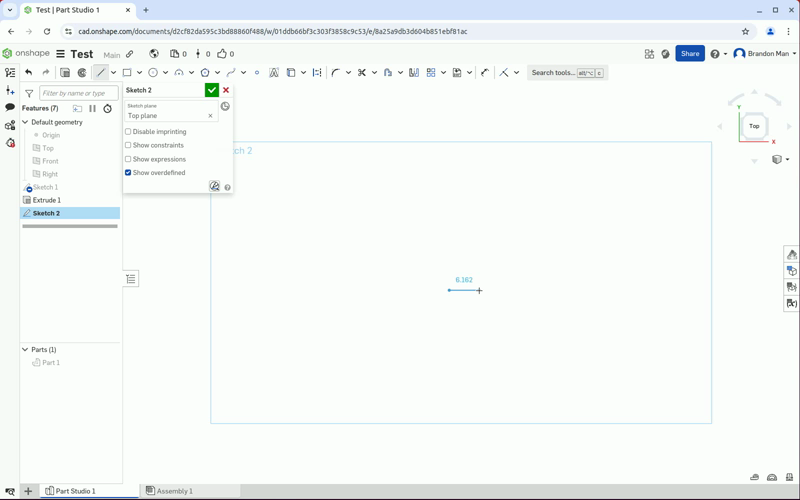
mouse_move(473, 290)
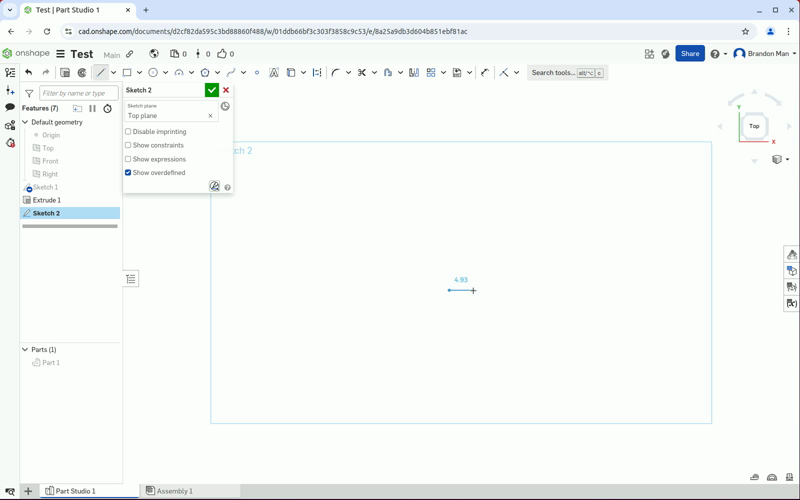
click(473, 290)
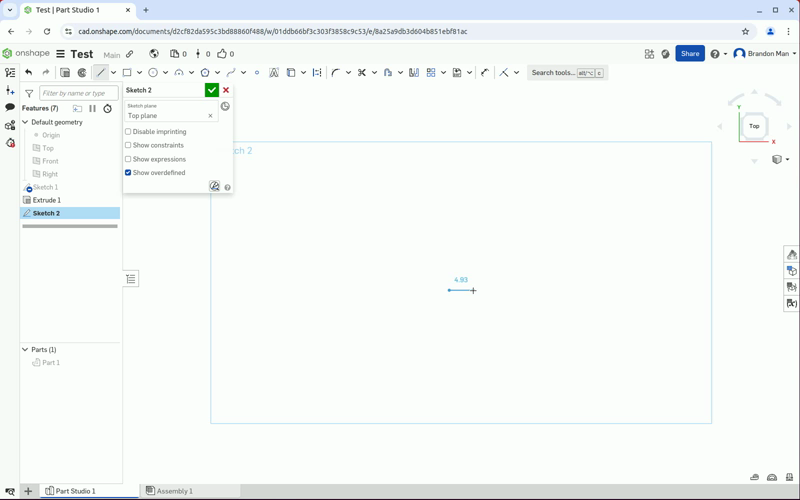
key_up(shift)
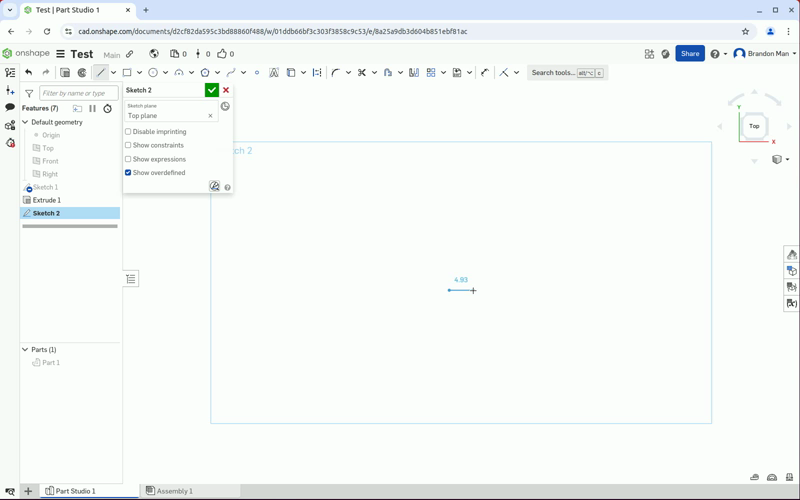
key_down(shift)
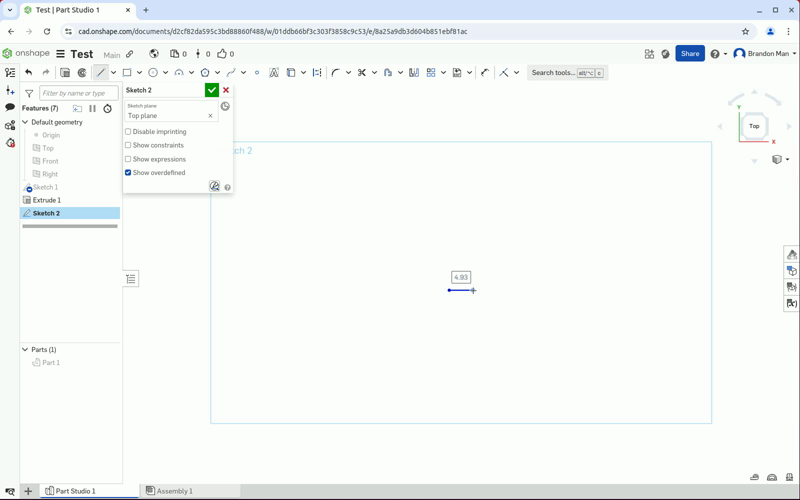
mouse_move(503, 290)
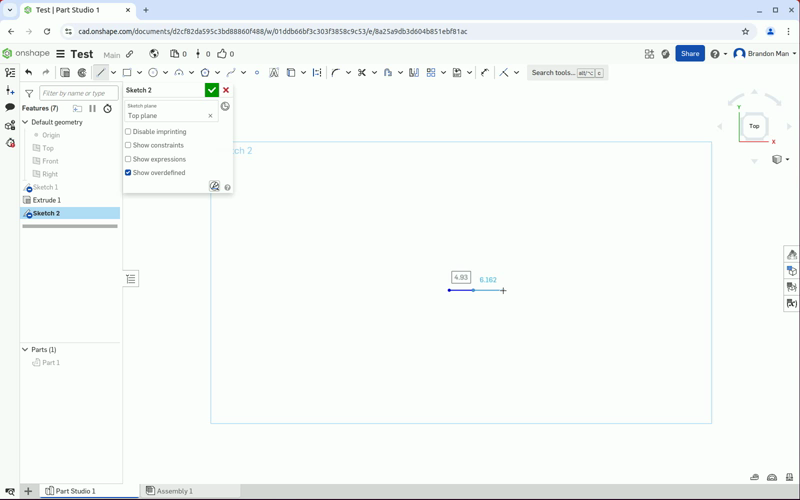
mouse_move(473, 274)
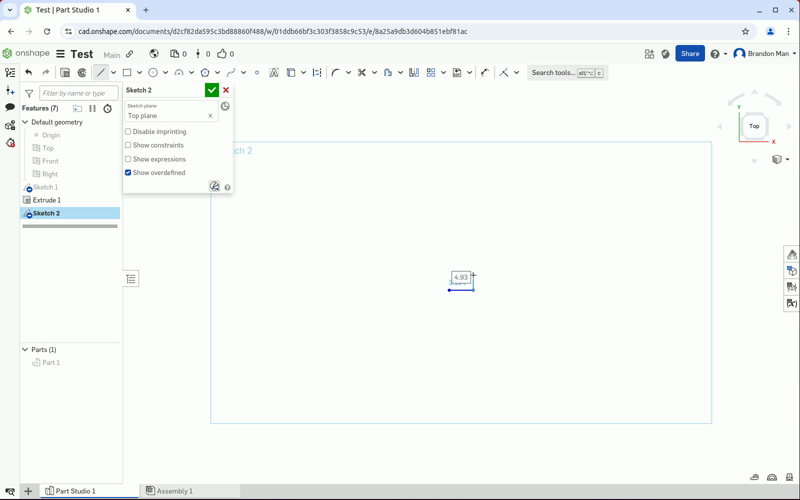
click(473, 274)
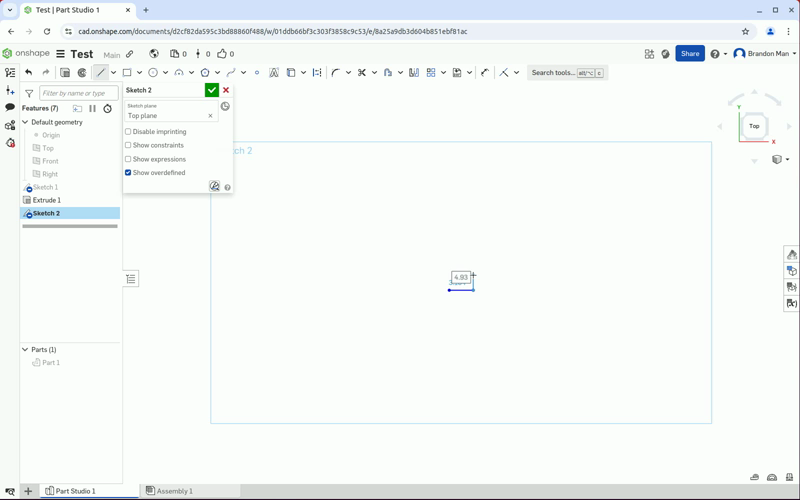
key_up(shift)
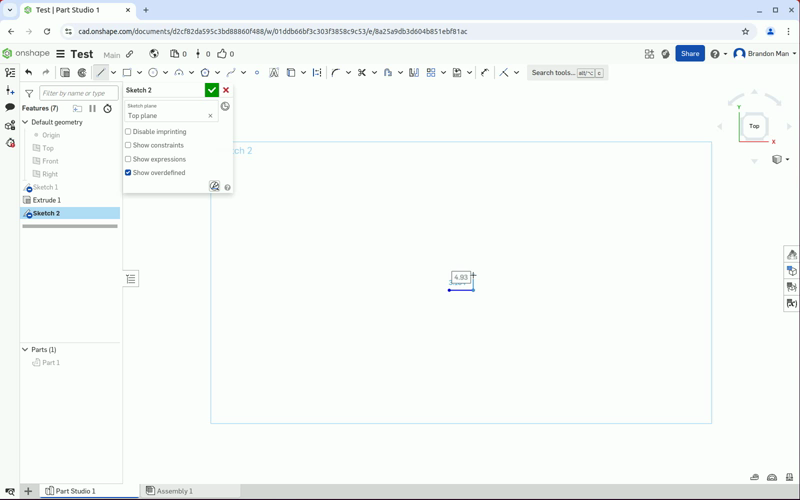
key_down(shift)
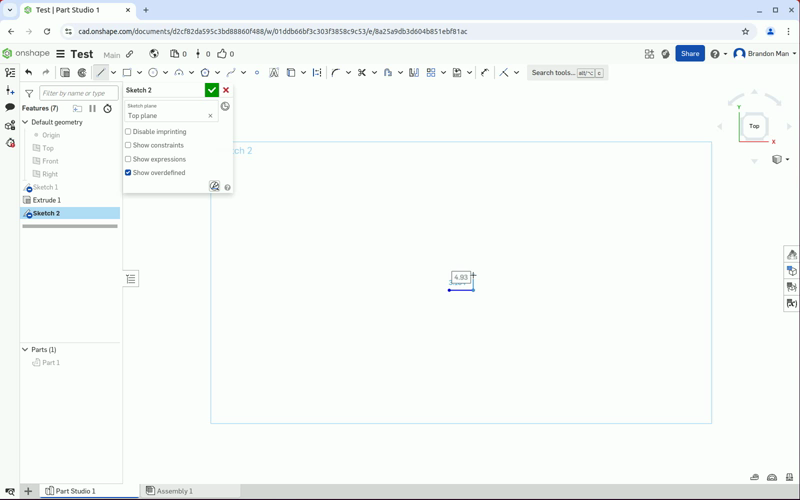
mouse_move(503, 274)
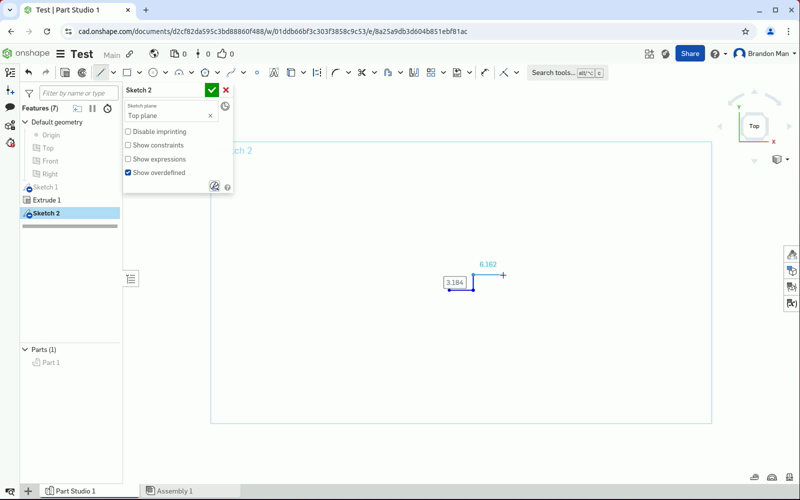
mouse_move(449, 274)
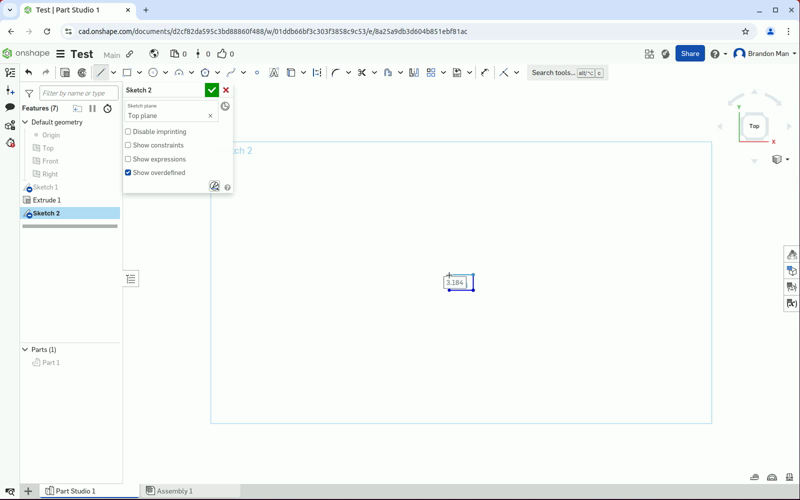
click(449, 274)
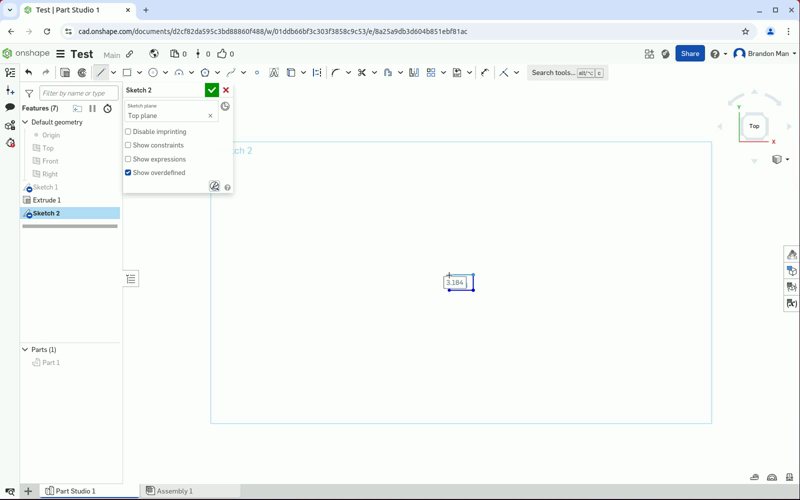
key_up(shift)
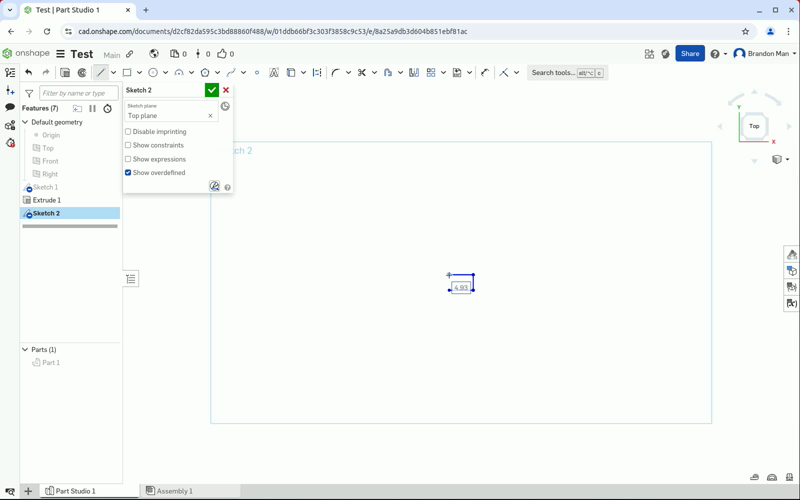
mouse_move(479, 274)
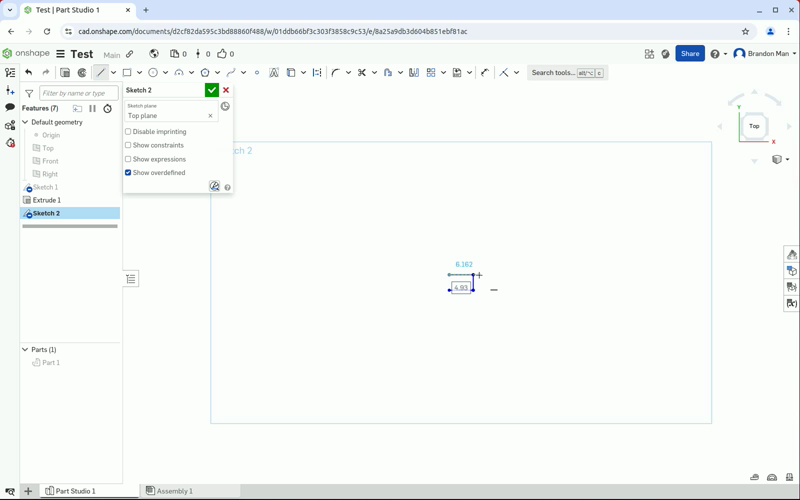
key_down(shift)
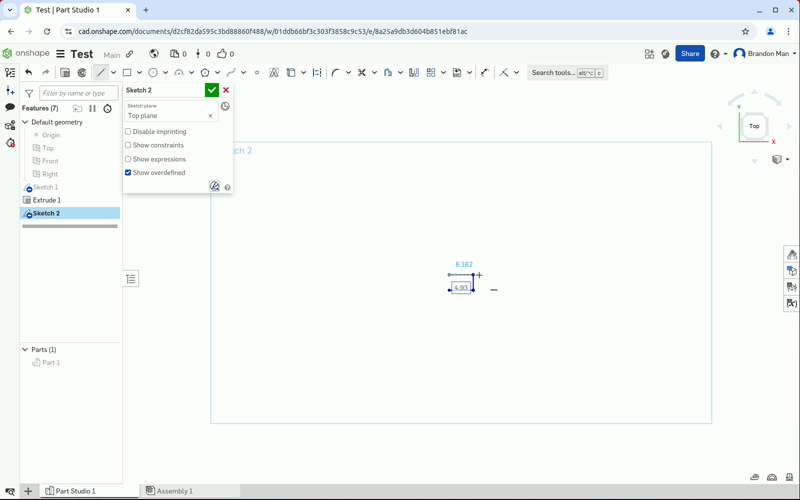
mouse_move(449, 290)
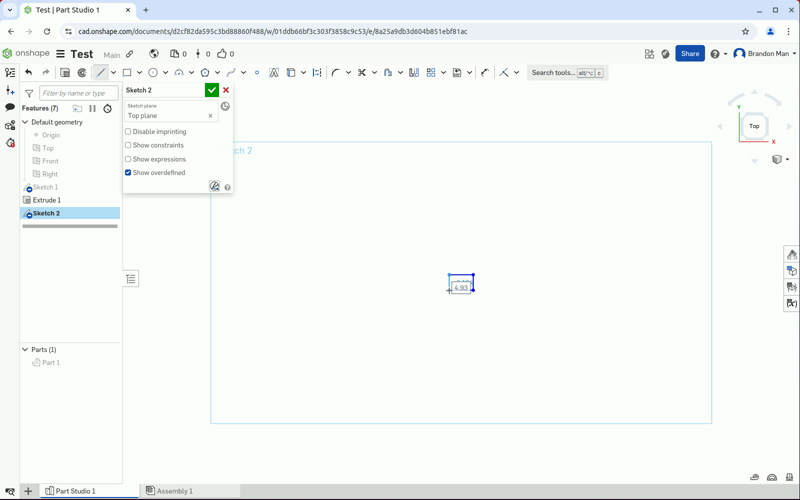
key_up(shift)
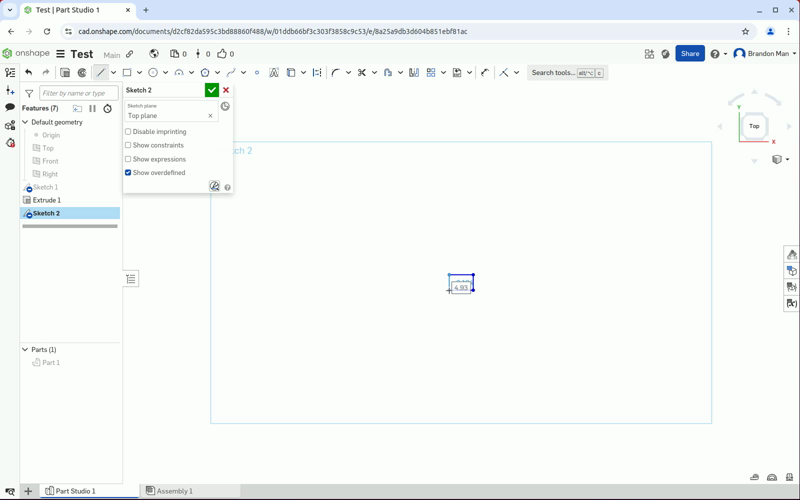
click(449, 290)
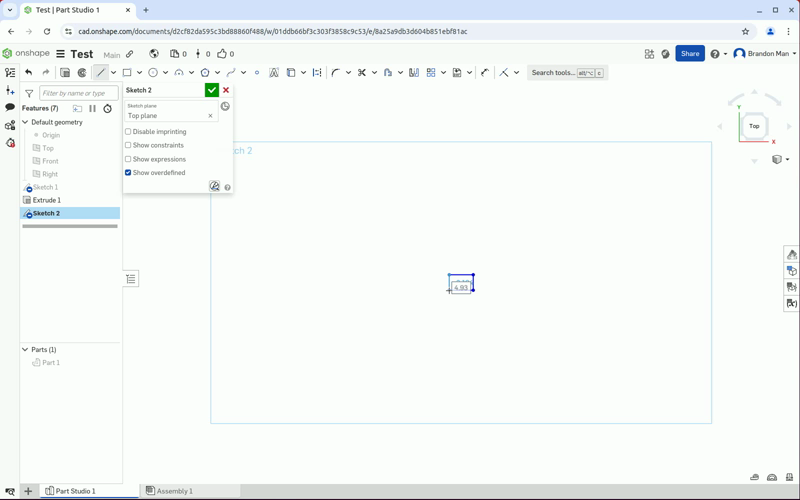
key(esc)
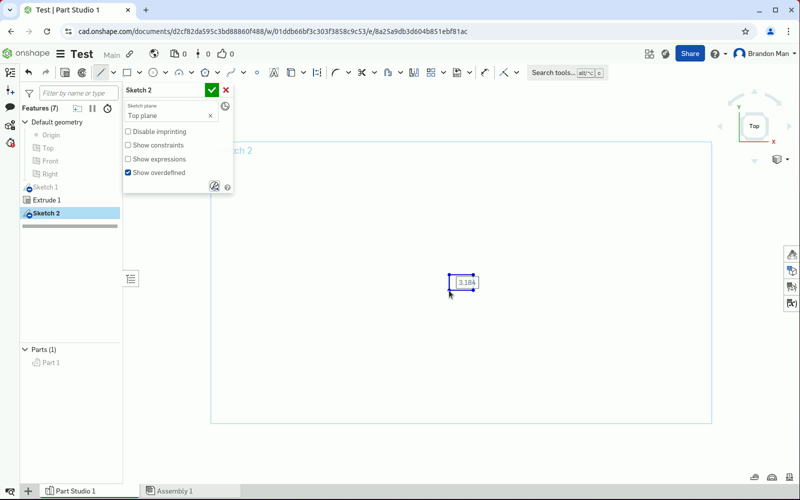
mouse_move(450, 276)
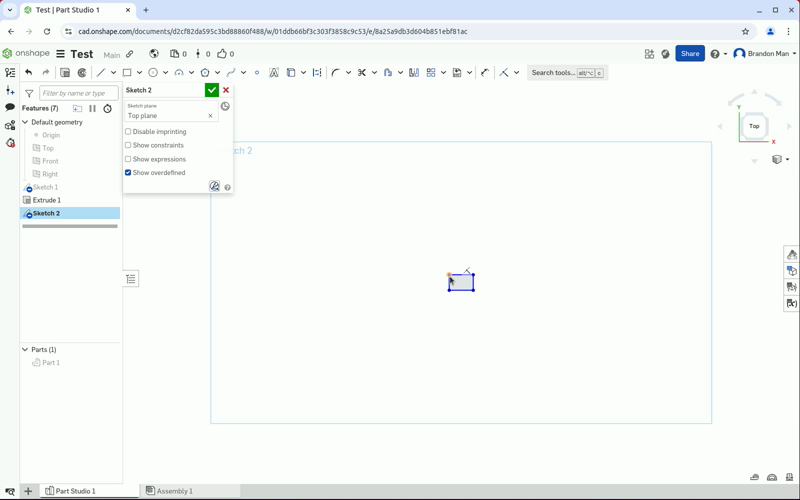
scroll(6)
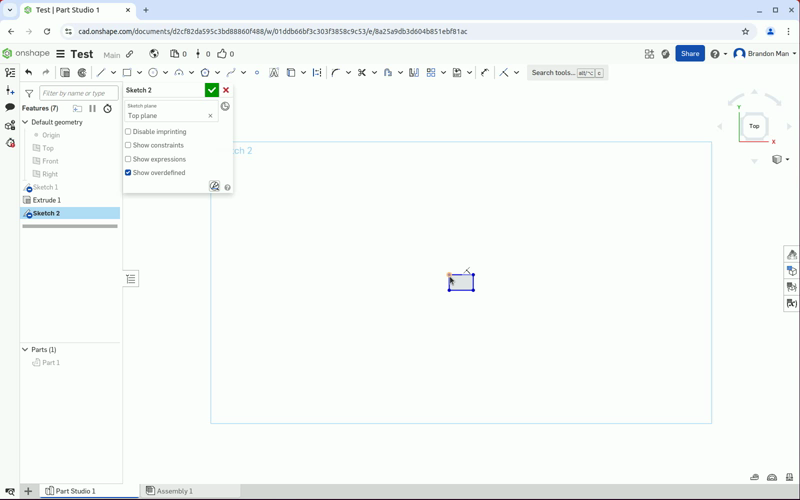
scroll(6)
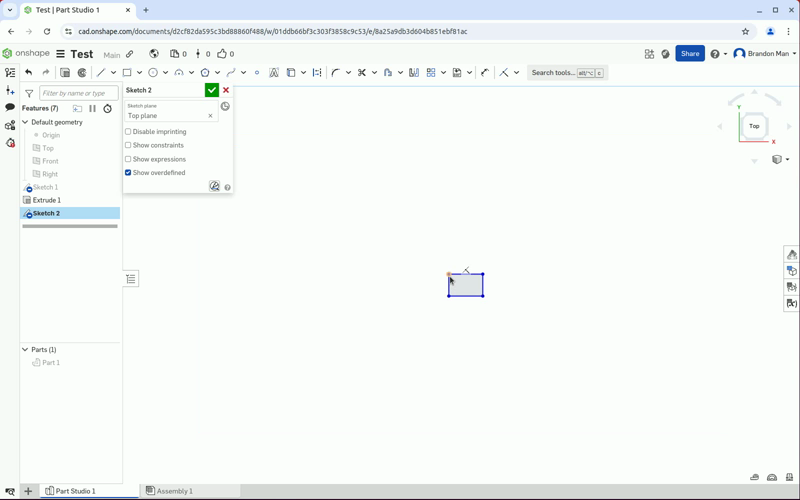
scroll(6)
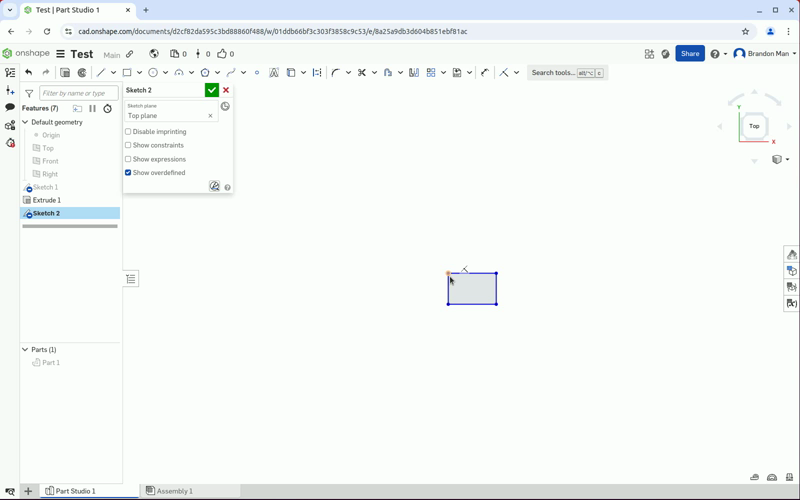
scroll(6)
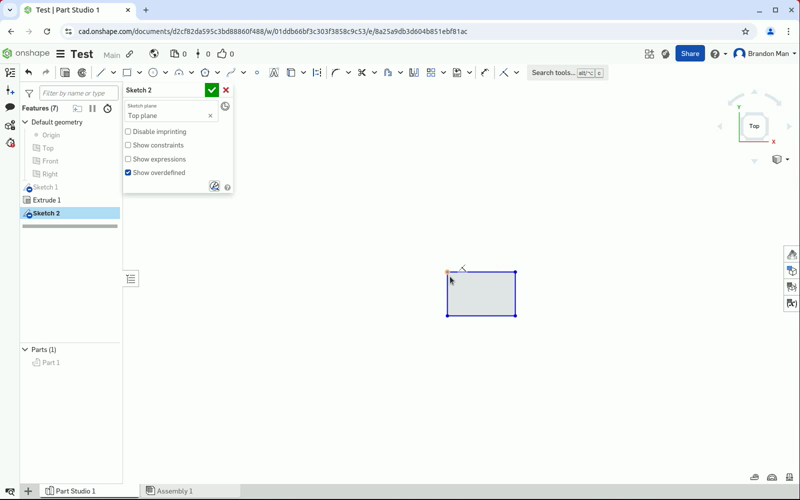
scroll(6)
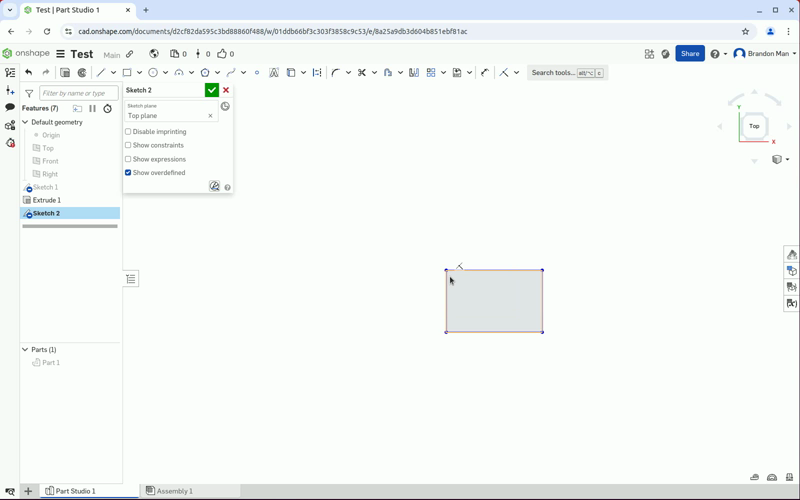
scroll(6)
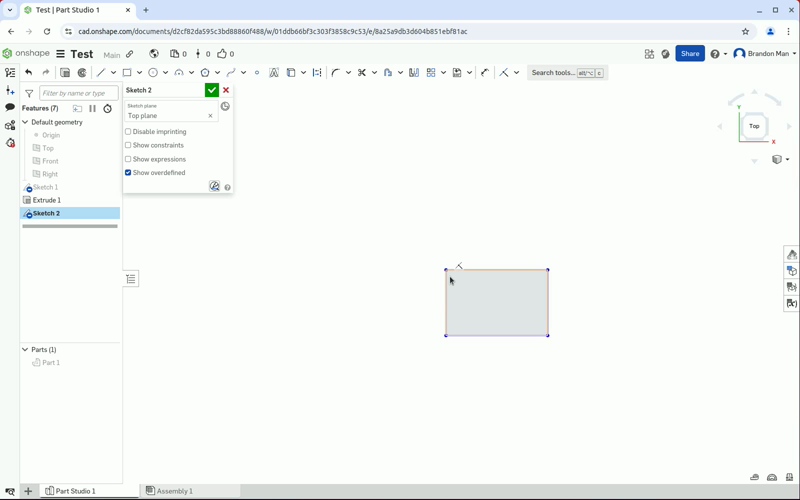
scroll(6)
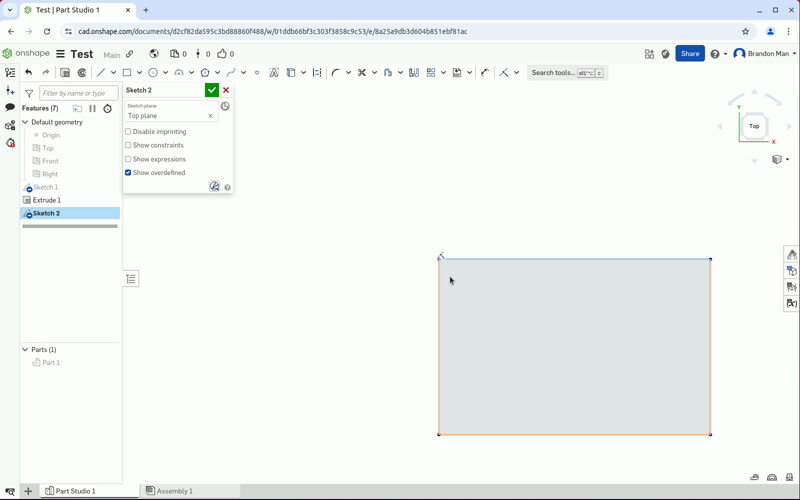
click(450, 276)
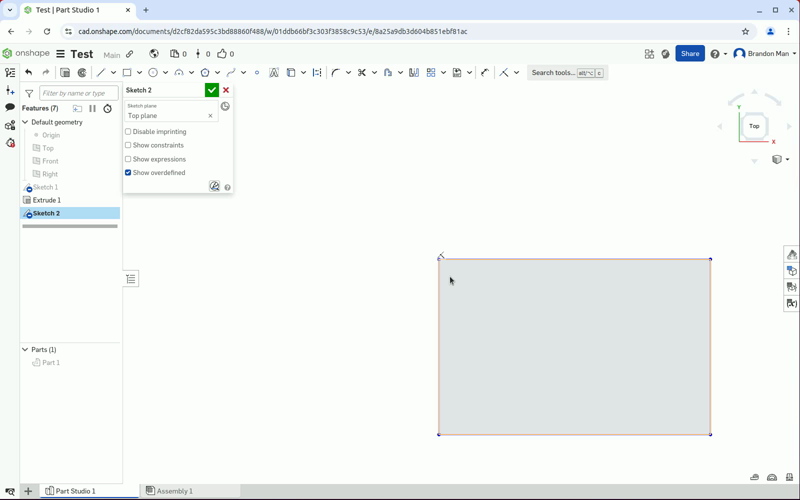
scroll(-6)
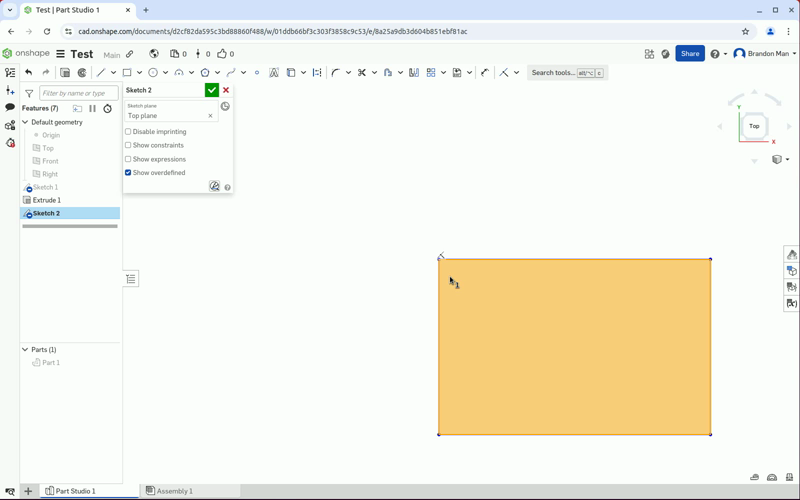
scroll(-6)
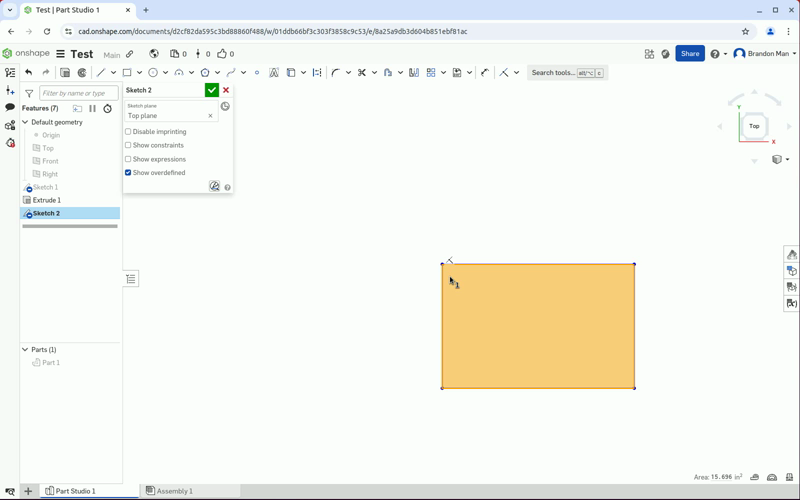
scroll(-6)
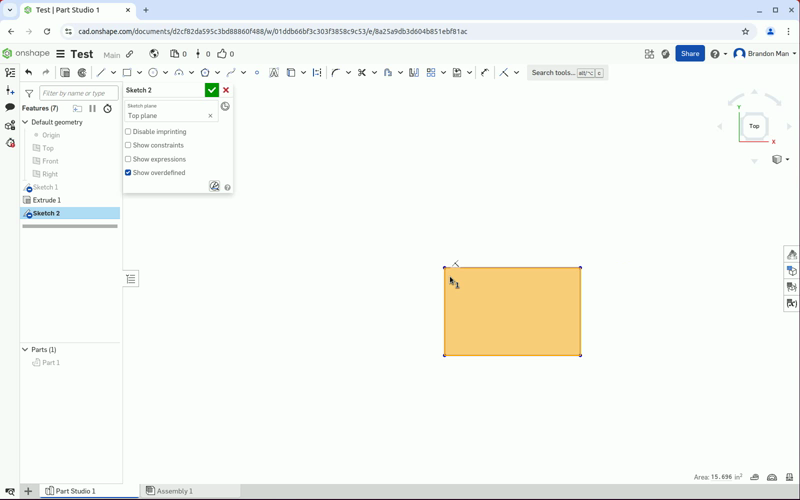
scroll(-6)
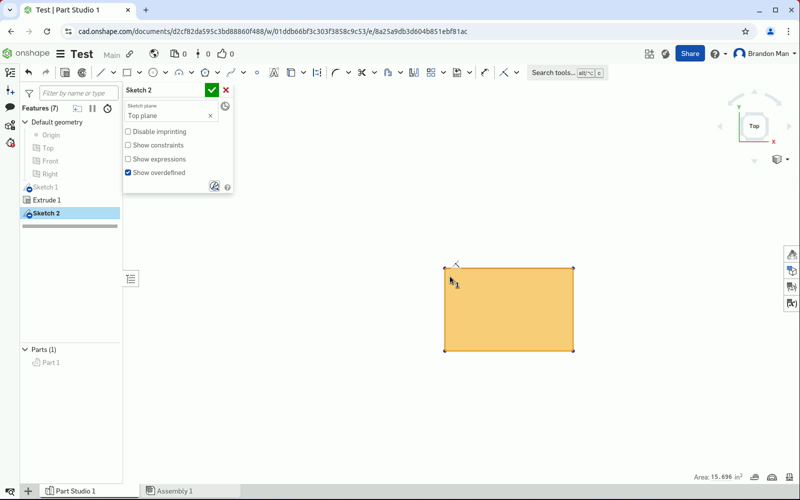
scroll(-6)
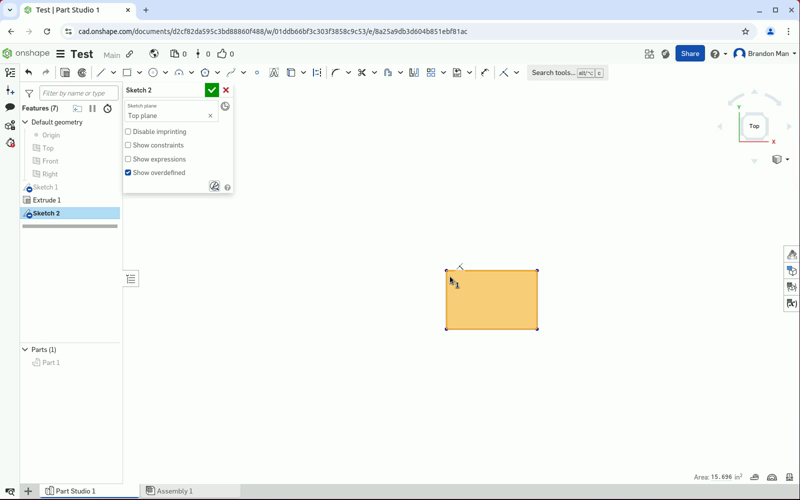
scroll(-6)
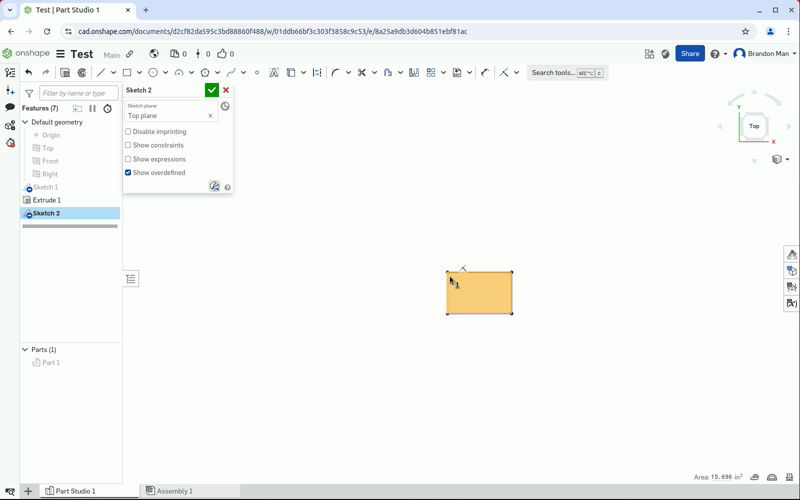
scroll(-6)
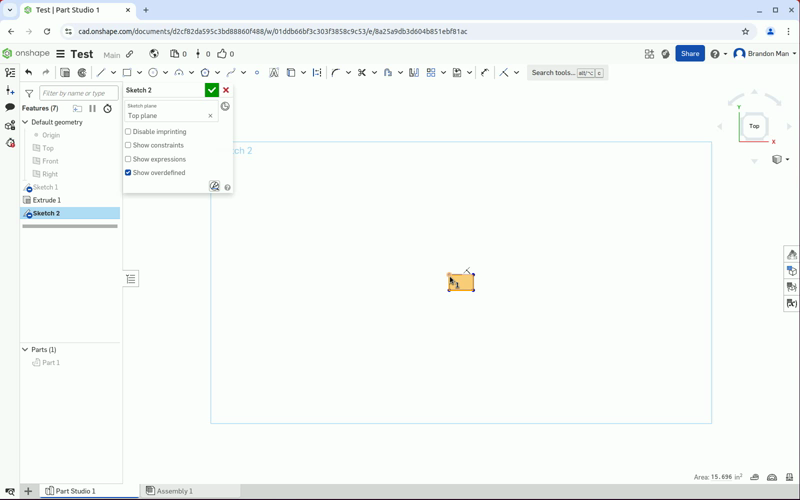
mouse_move(73, 352)
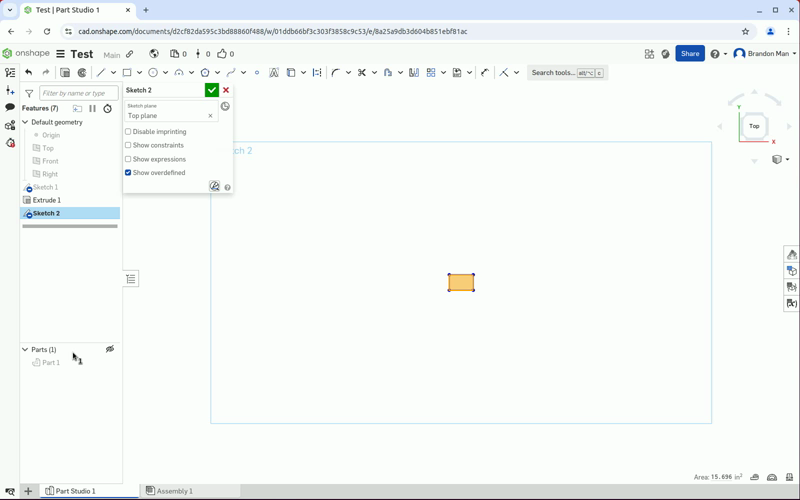
key(shift+y)
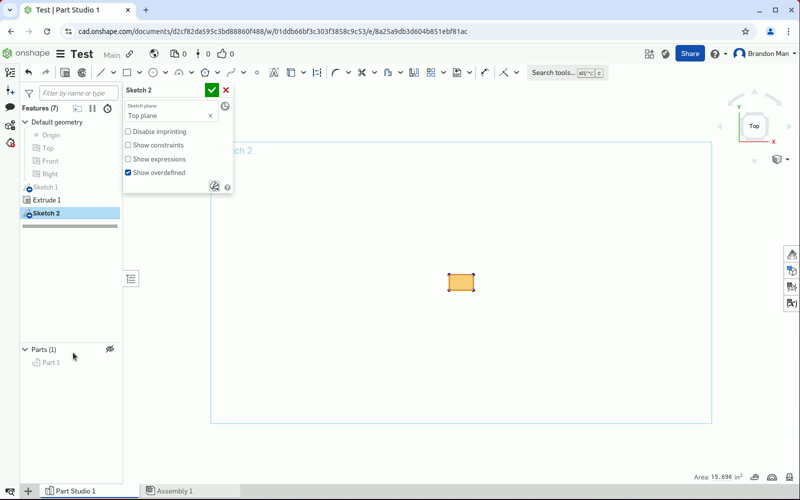
key(shift+e)
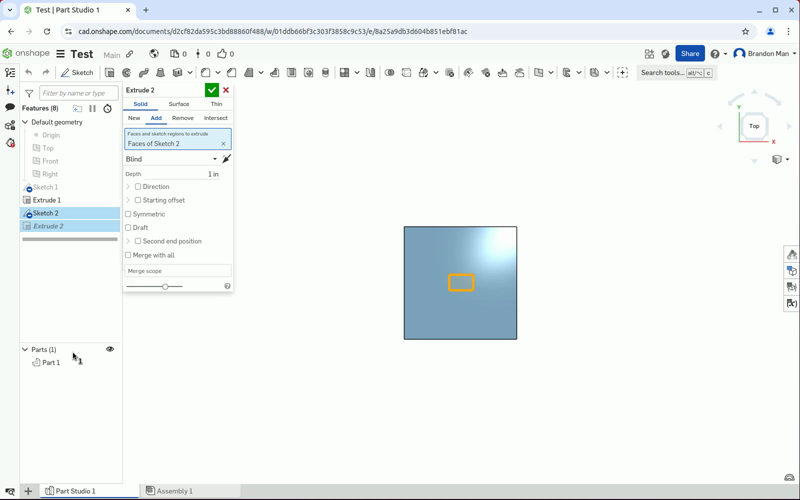
mouse_move(143, 106)
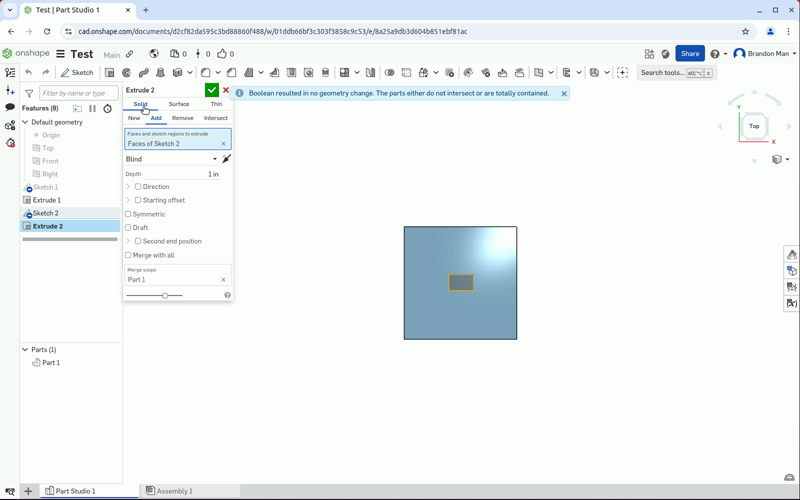
click(143, 106)
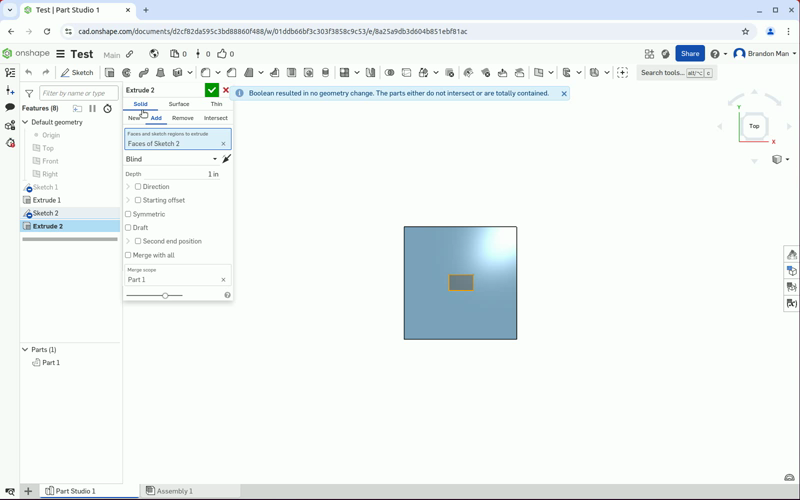
mouse_move(137, 120)
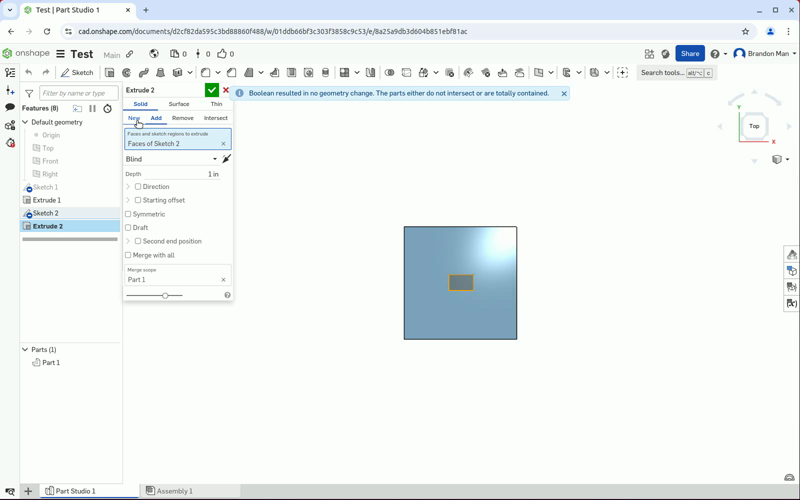
click(137, 120)
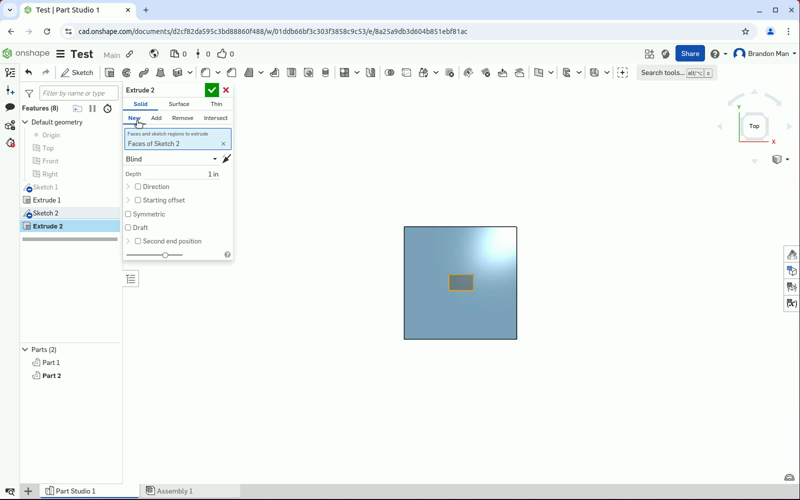
key(tab, 4)
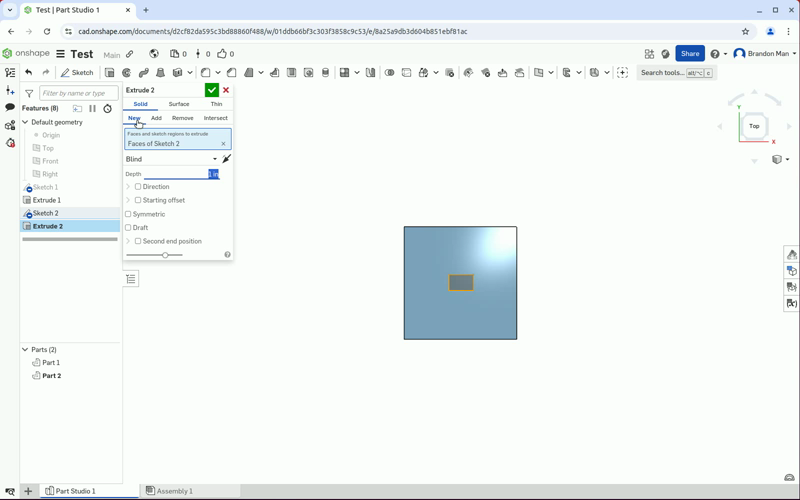
text(-4.574)
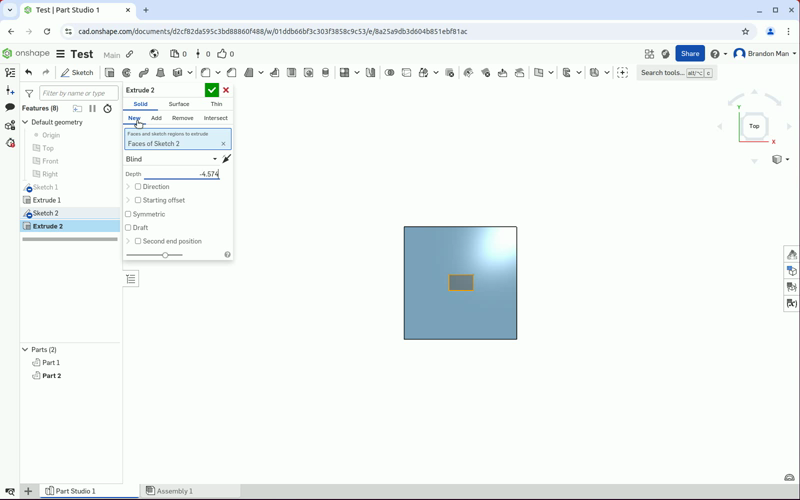
key(enter)
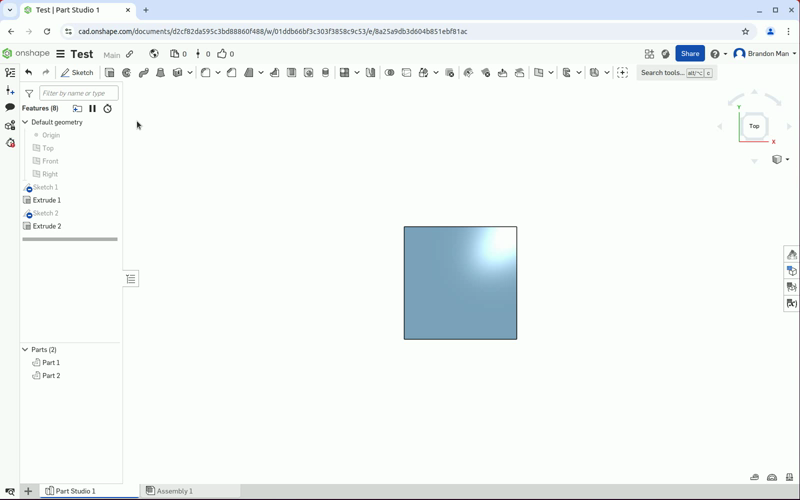
key(shift+h)
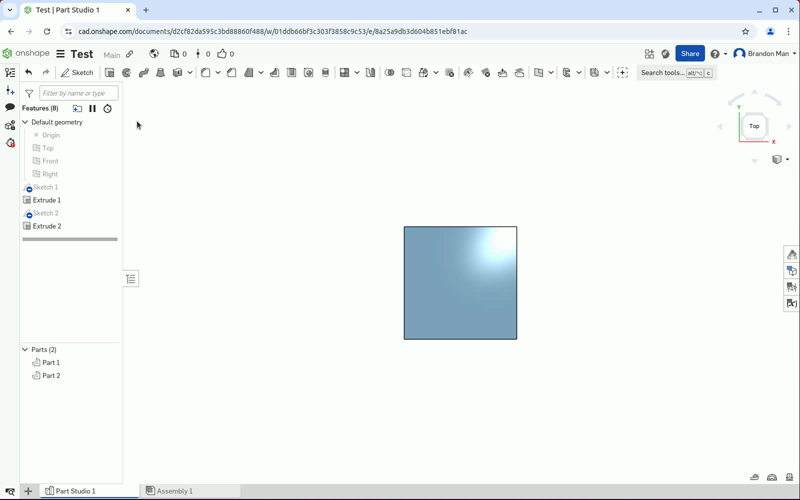
key(shift+h)
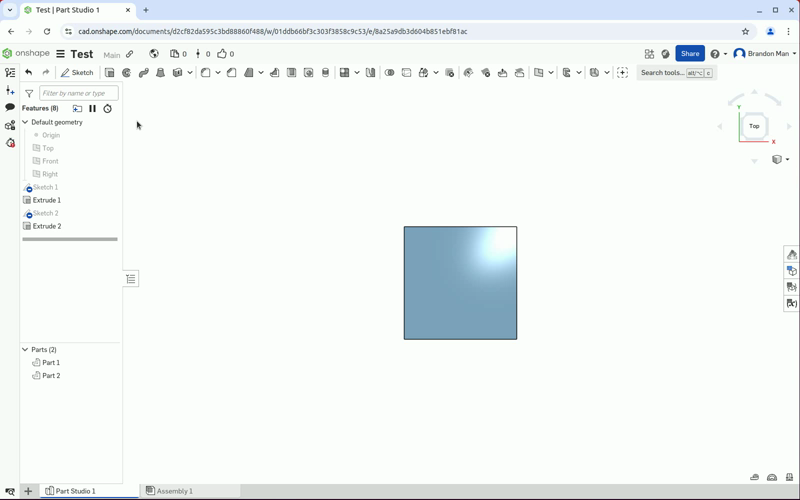
mouse_move(73, 189)
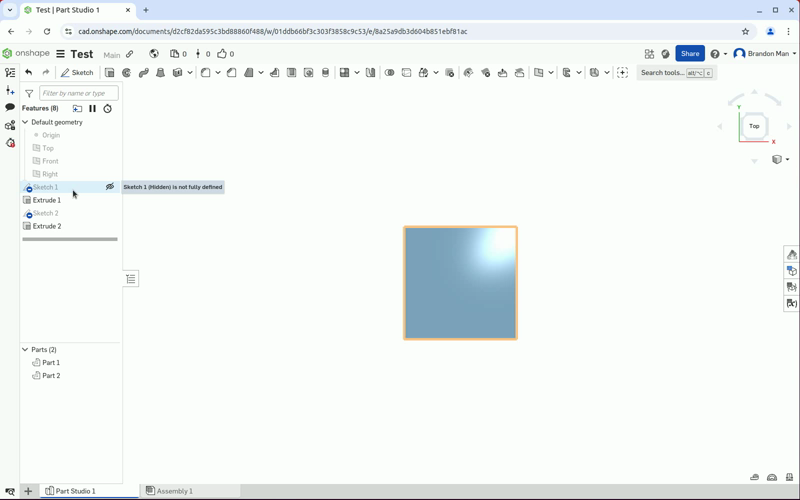
click(73, 189)
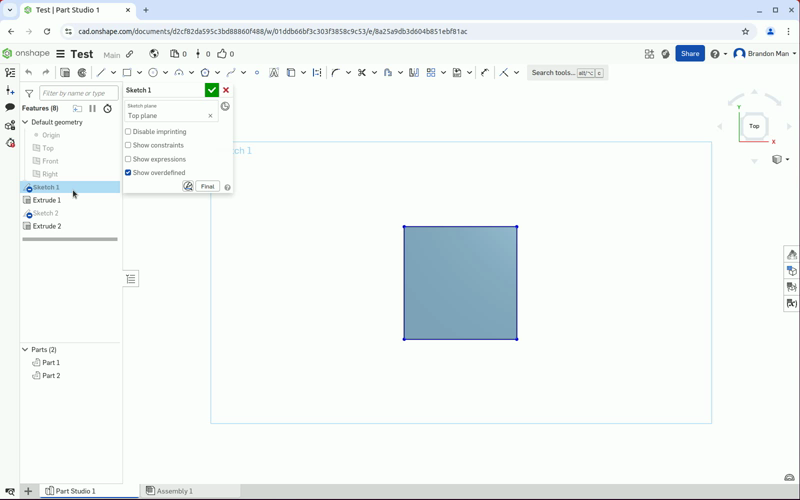
mouse_move(229, 92)
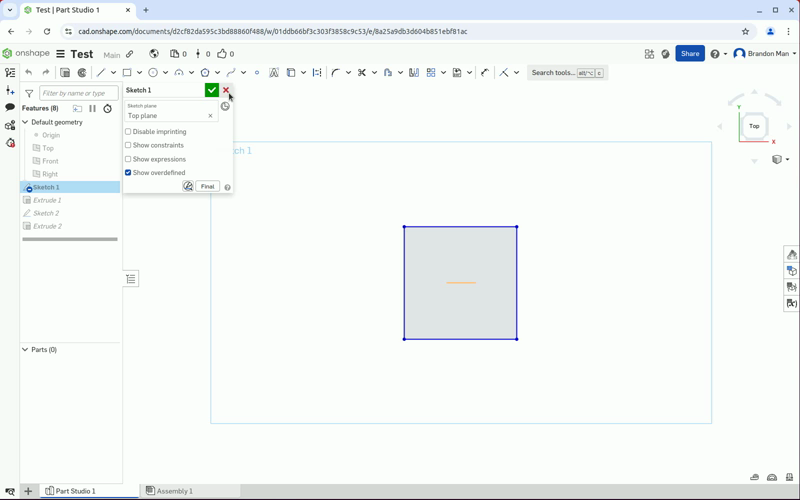
click(229, 92)
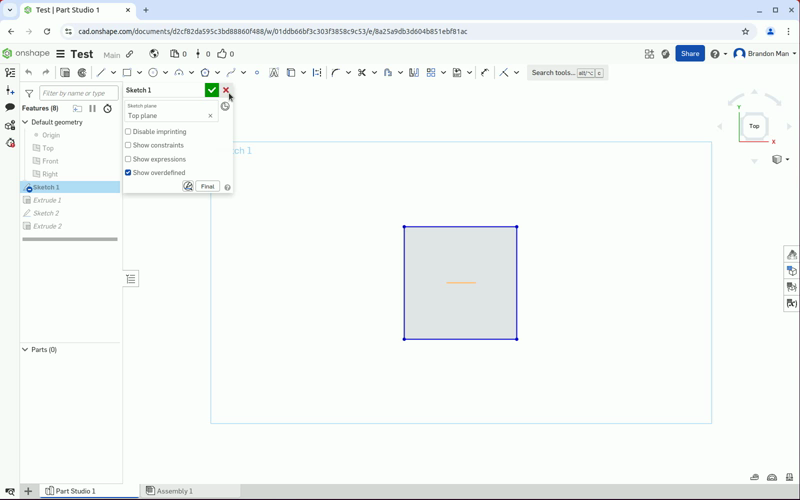
key(shift+s)
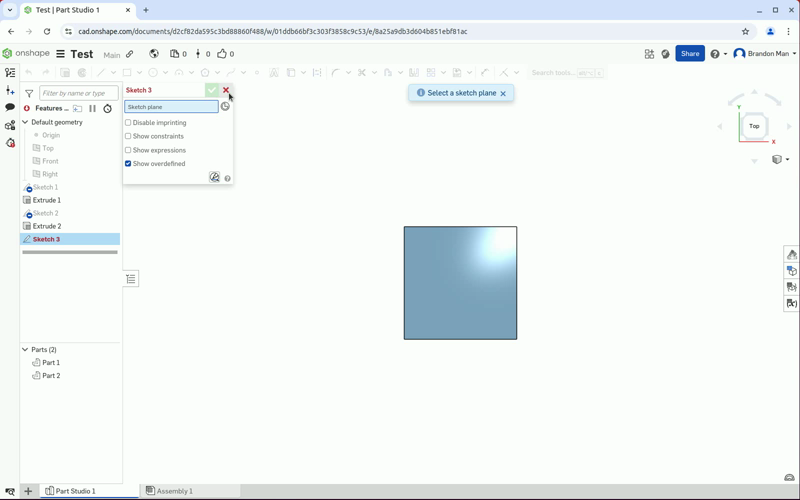
mouse_move(73, 150)
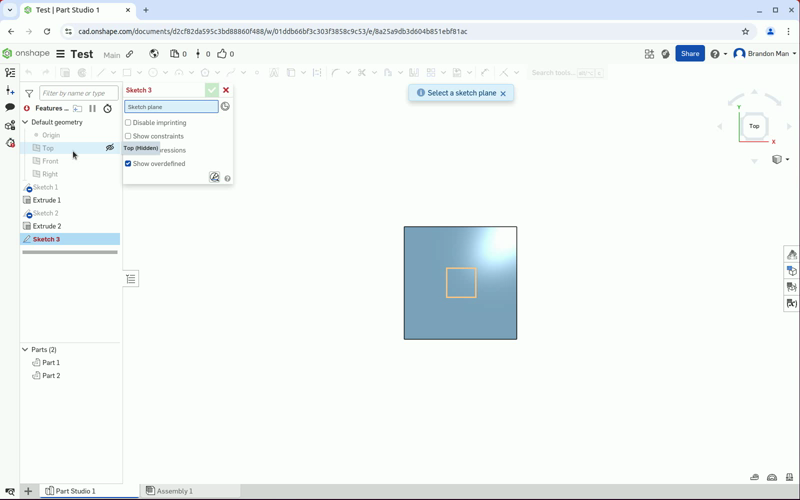
click(73, 150)
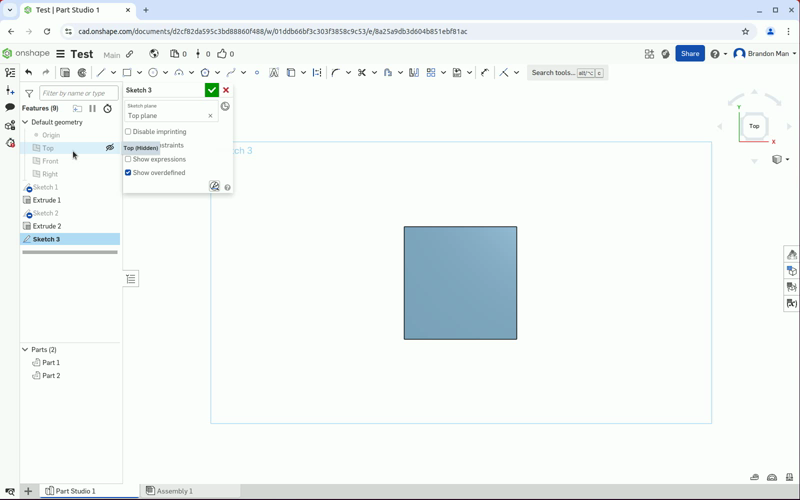
mouse_move(73, 352)
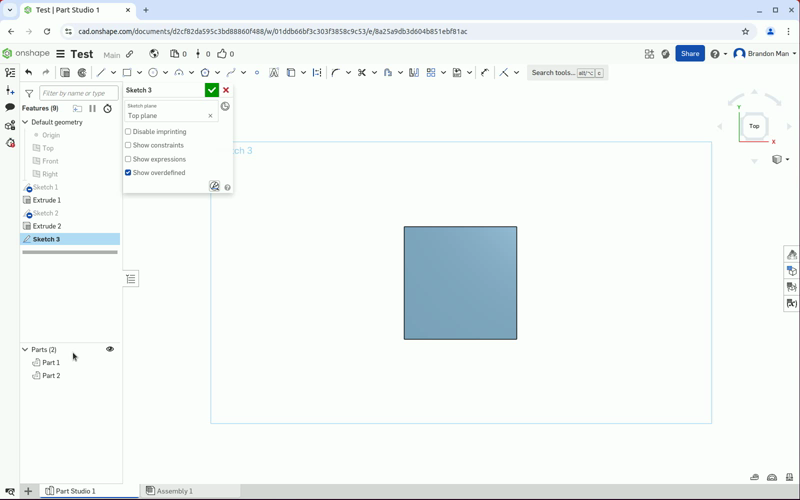
key(y)
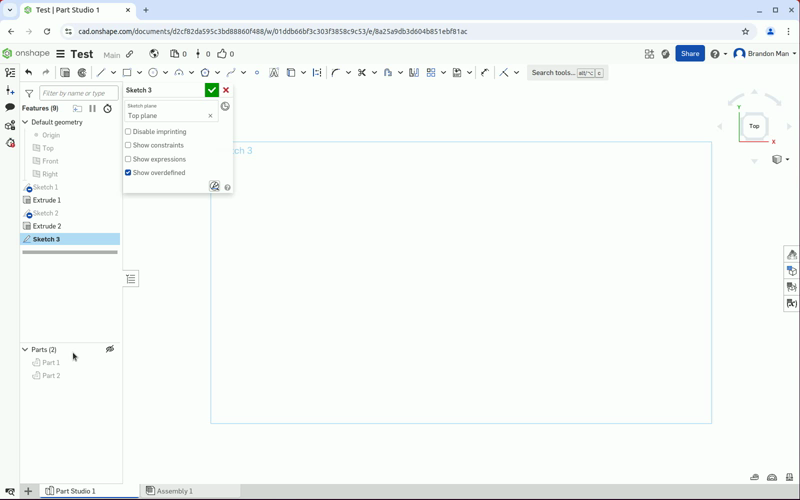
key(l)
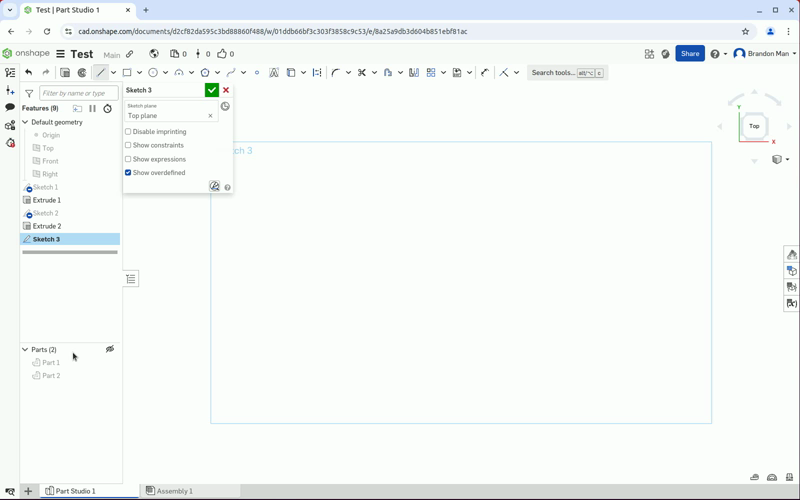
key_down(shift)
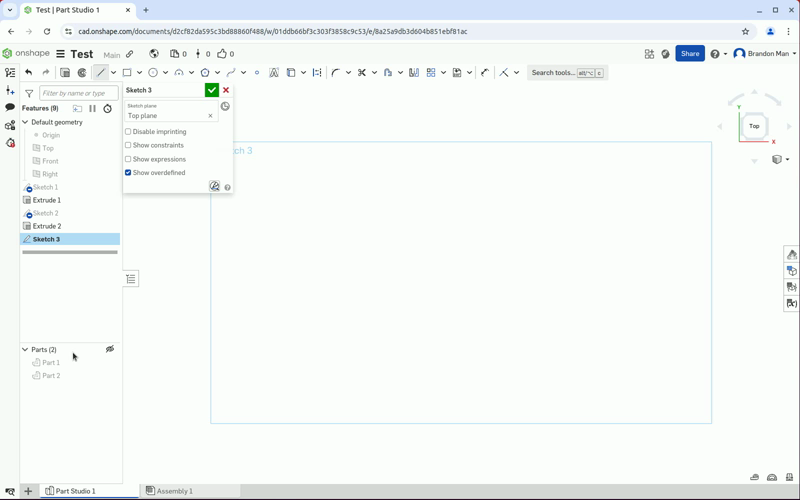
mouse_move(426, 316)
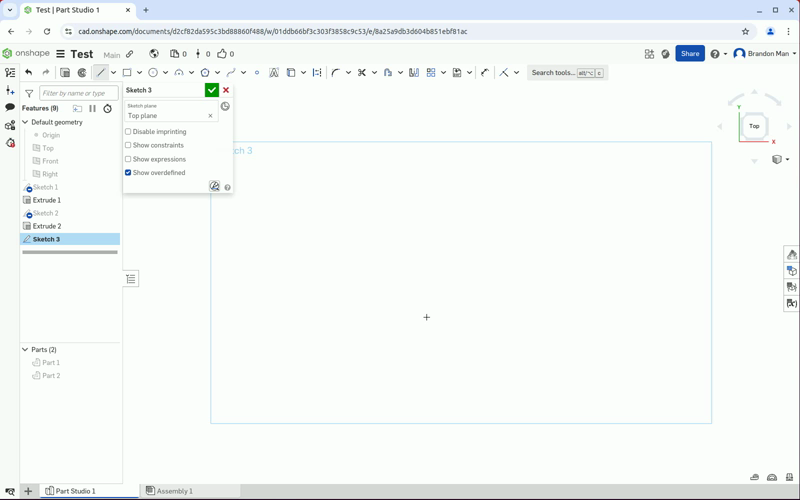
click(426, 316)
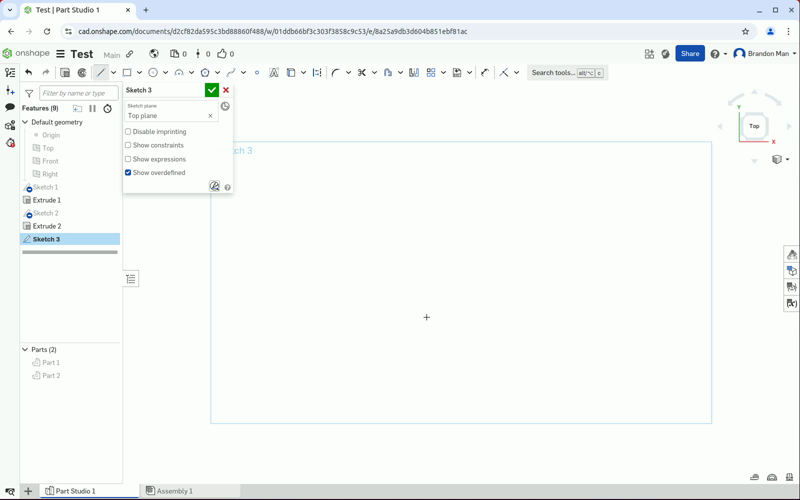
key_up(shift)
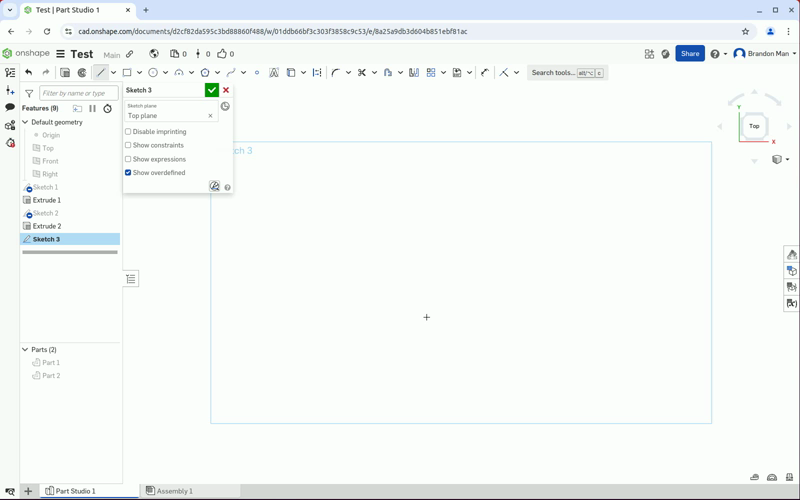
key_down(shift)
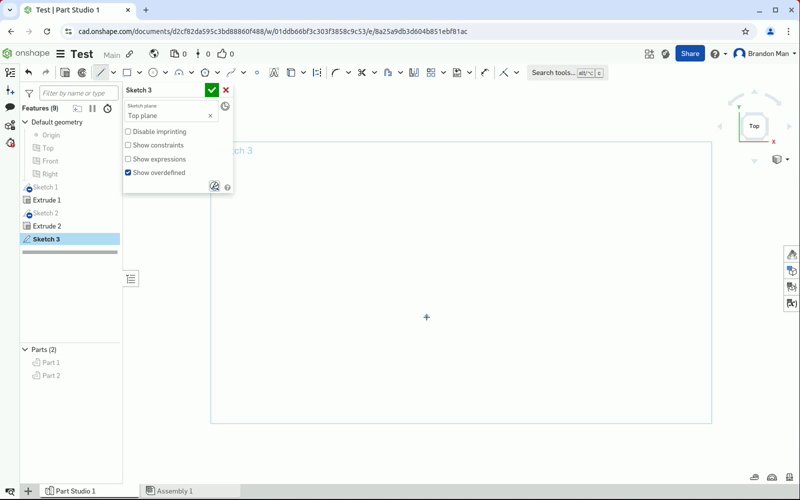
mouse_move(495, 316)
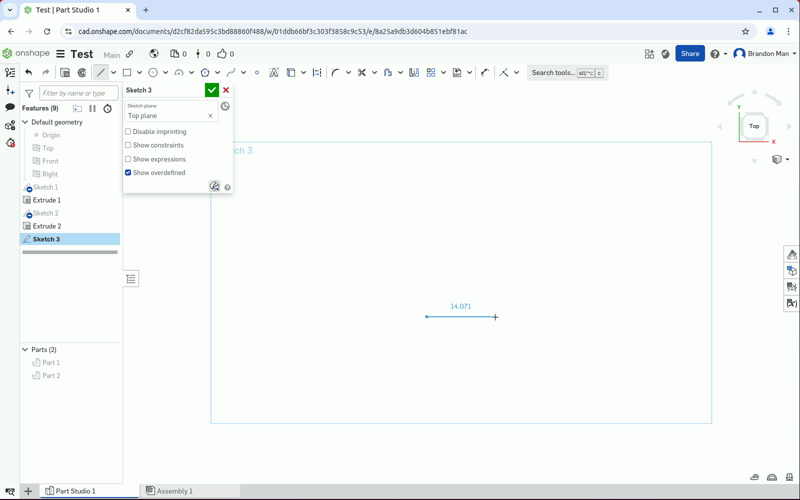
click(495, 316)
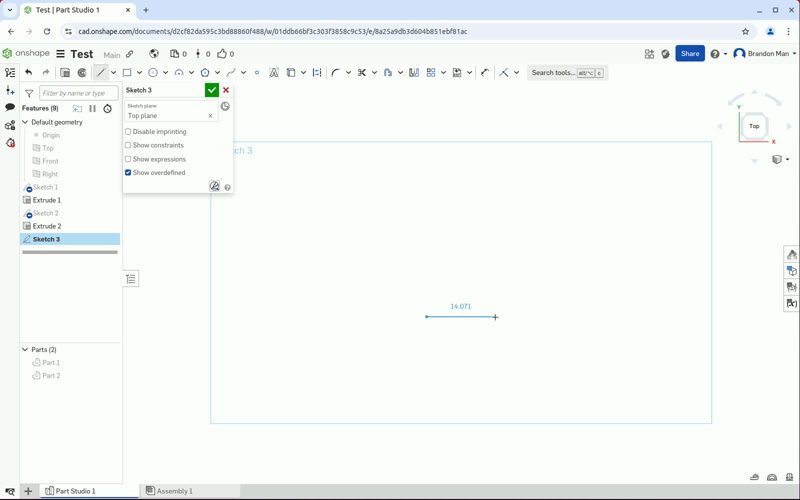
key_up(shift)
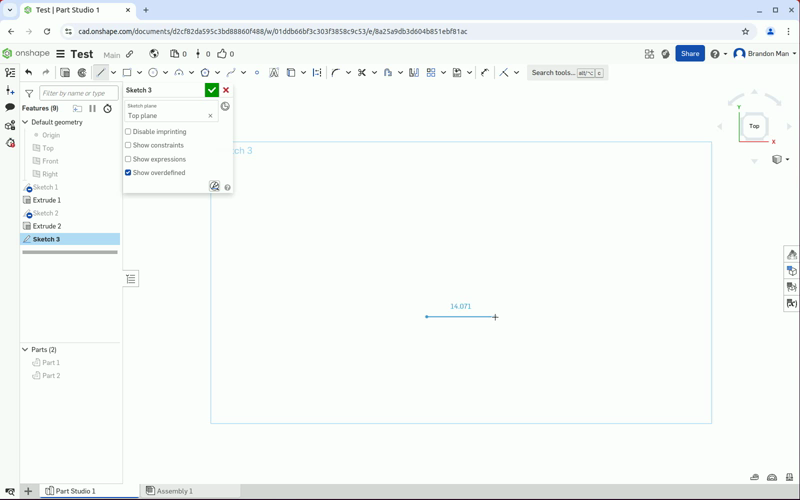
key_down(shift)
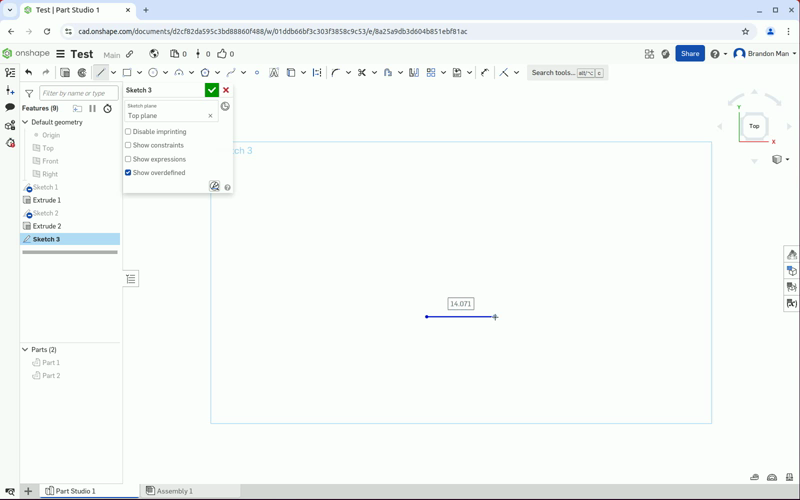
mouse_move(495, 248)
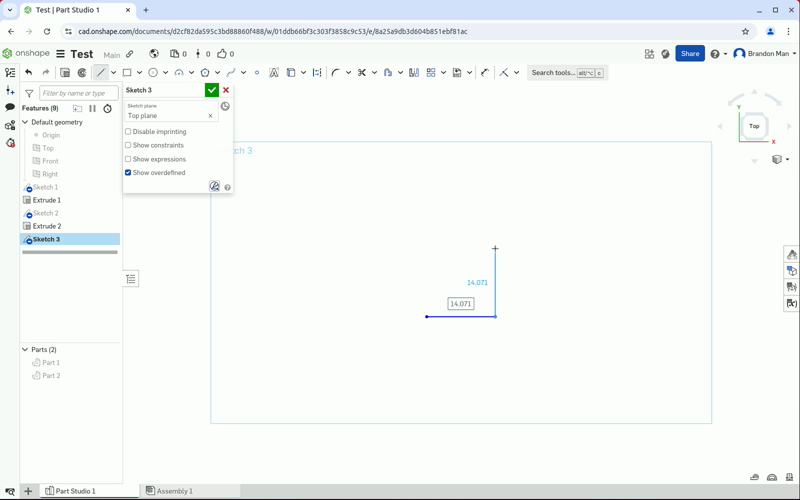
click(495, 248)
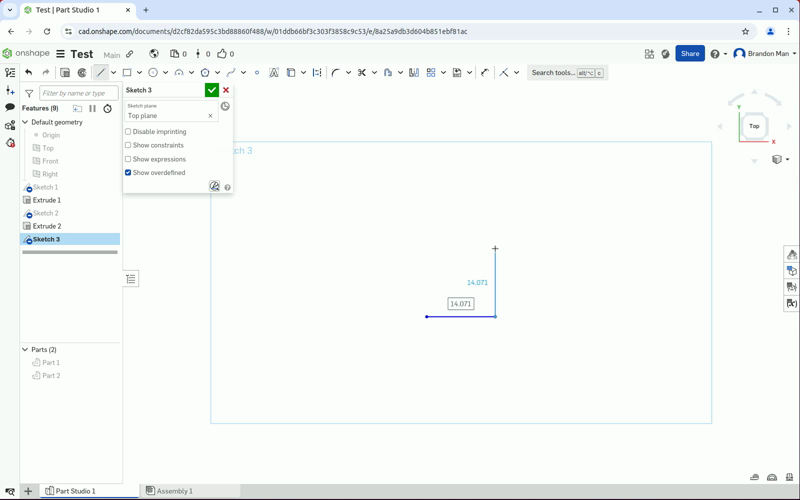
key_up(shift)
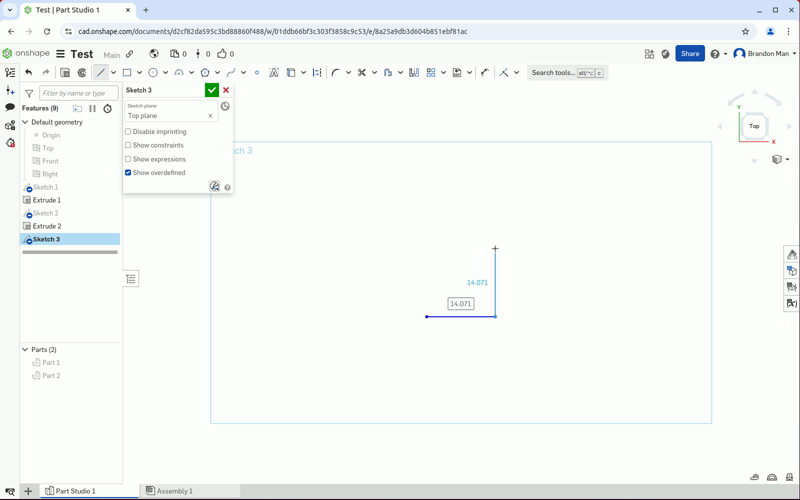
key_down(shift)
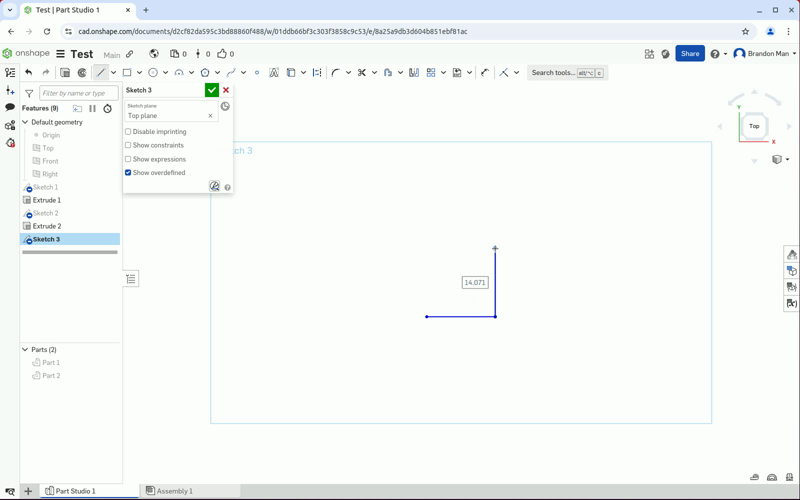
mouse_move(426, 248)
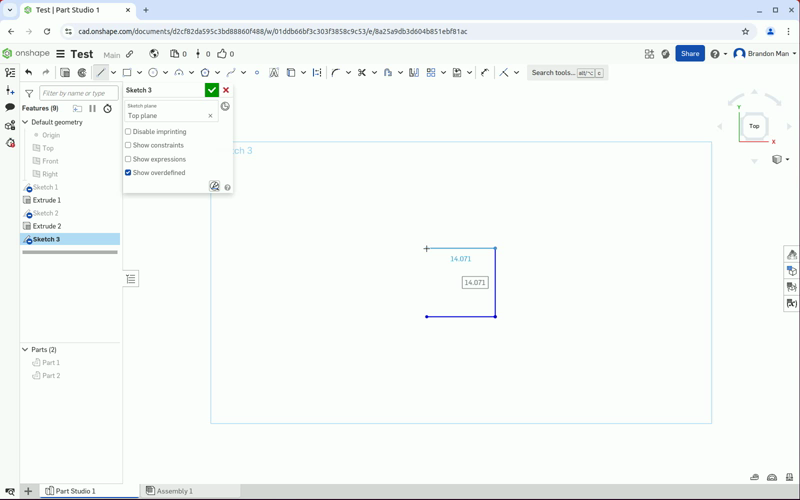
click(426, 248)
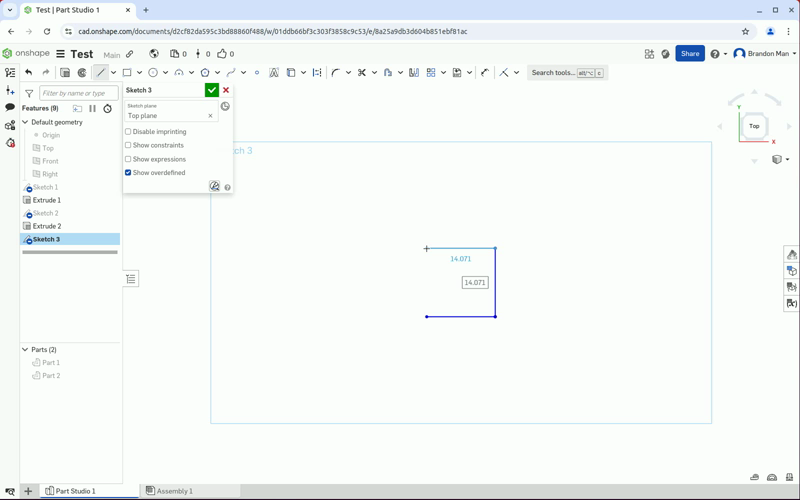
key_up(shift)
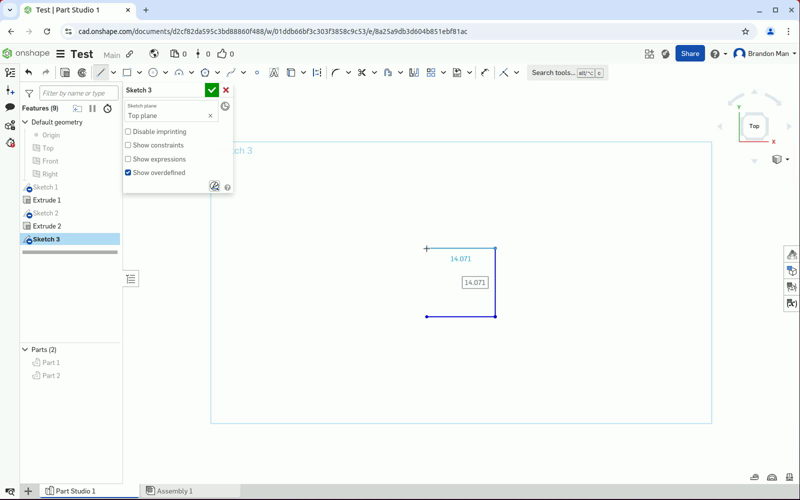
key_down(shift)
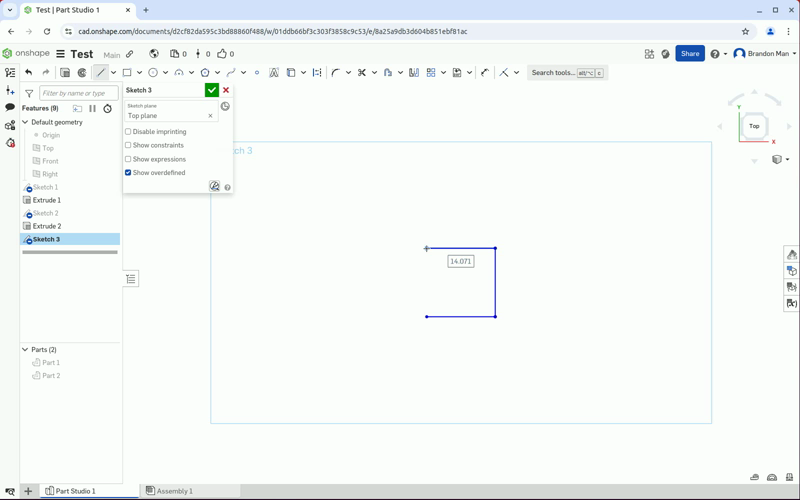
mouse_move(426, 316)
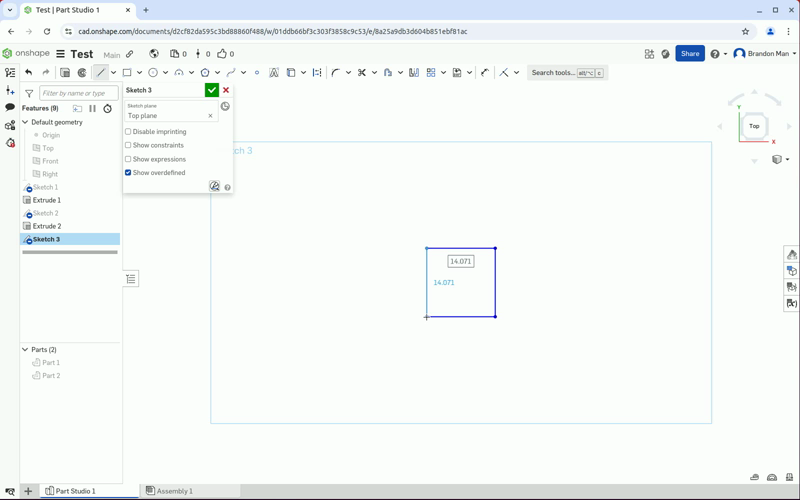
key_up(shift)
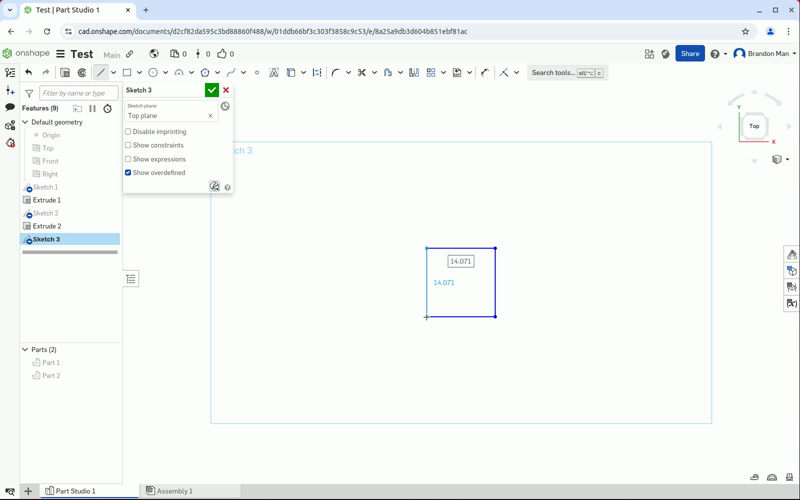
click(426, 316)
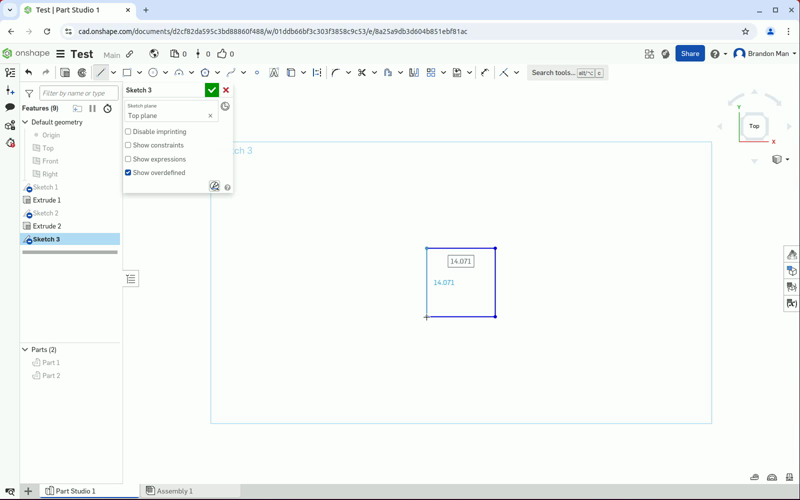
key(esc)
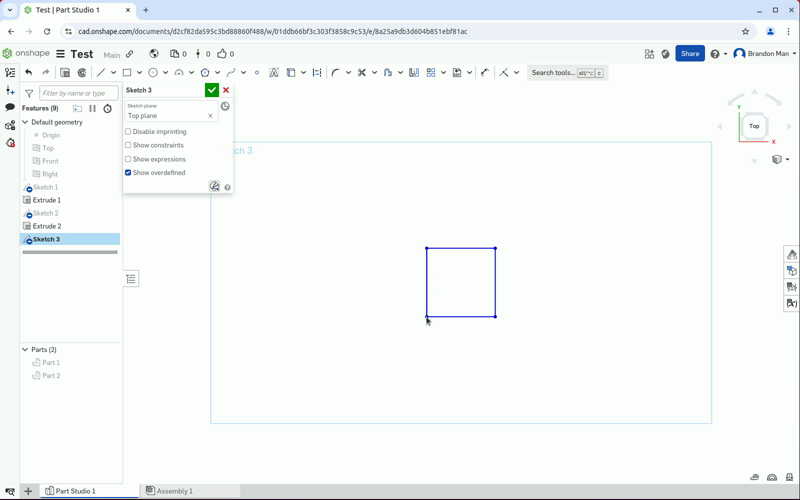
mouse_move(434, 276)
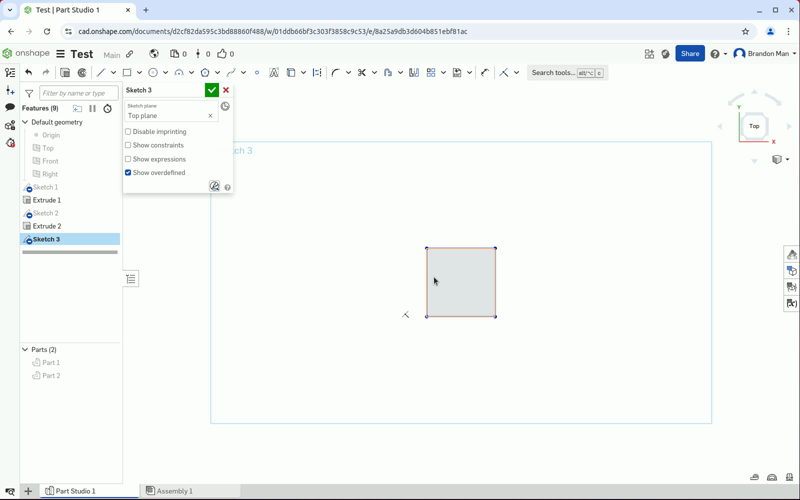
click(434, 276)
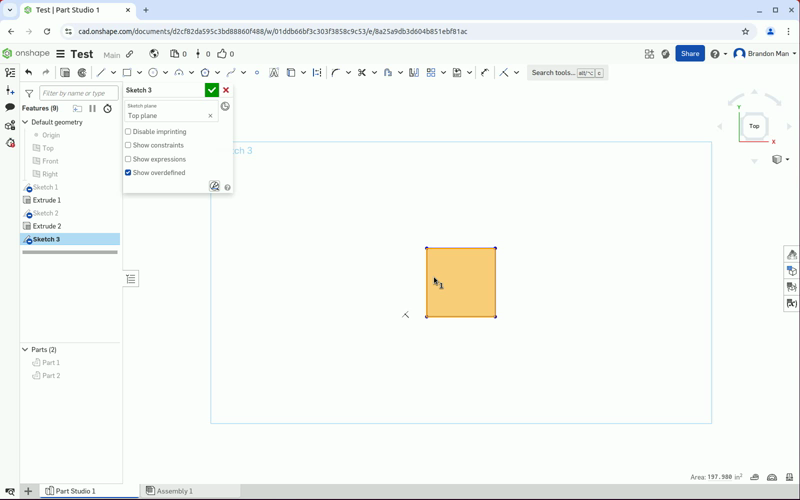
mouse_move(73, 352)
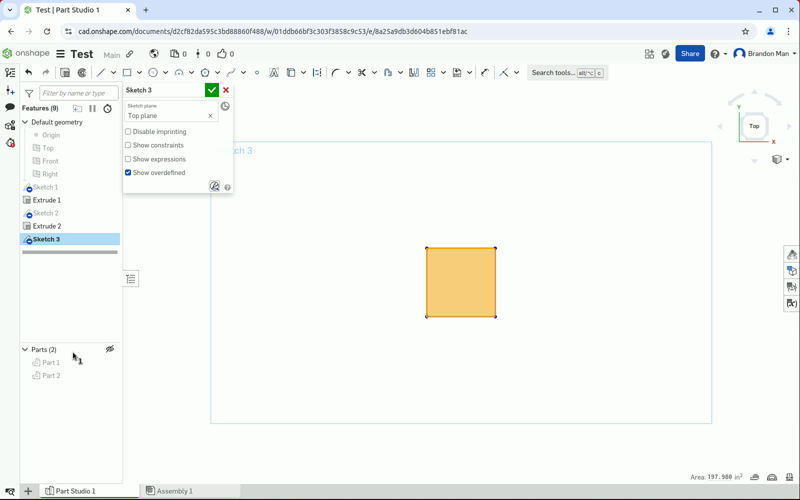
key(shift+y)
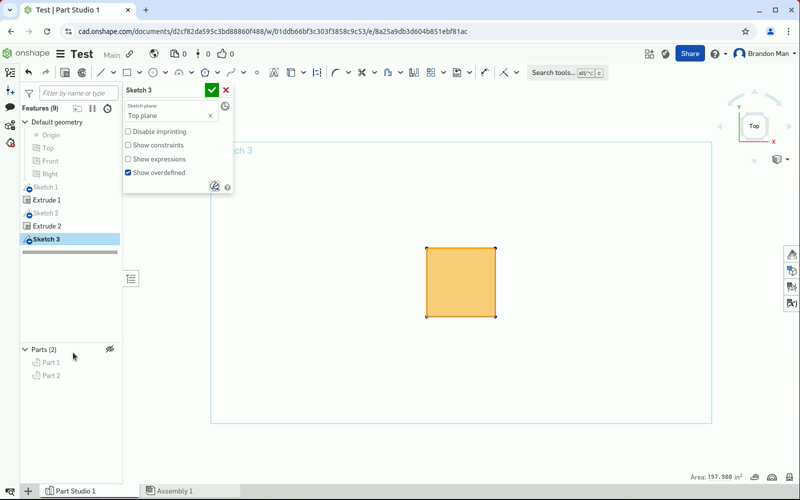
key(shift+e)
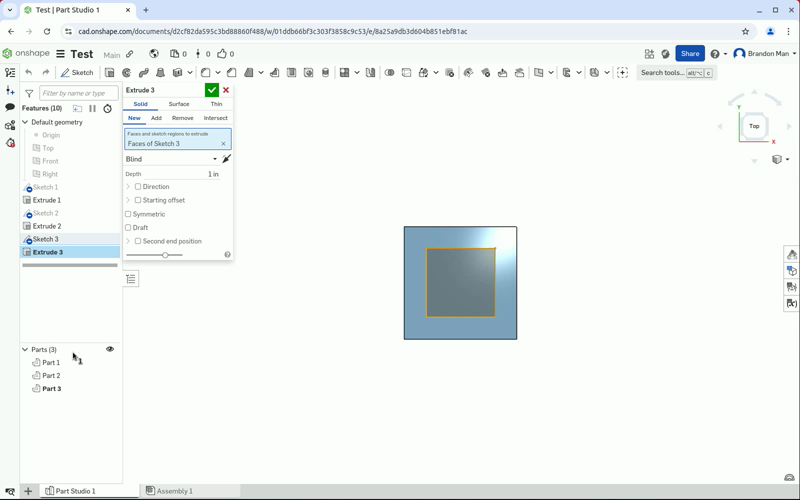
mouse_move(143, 106)
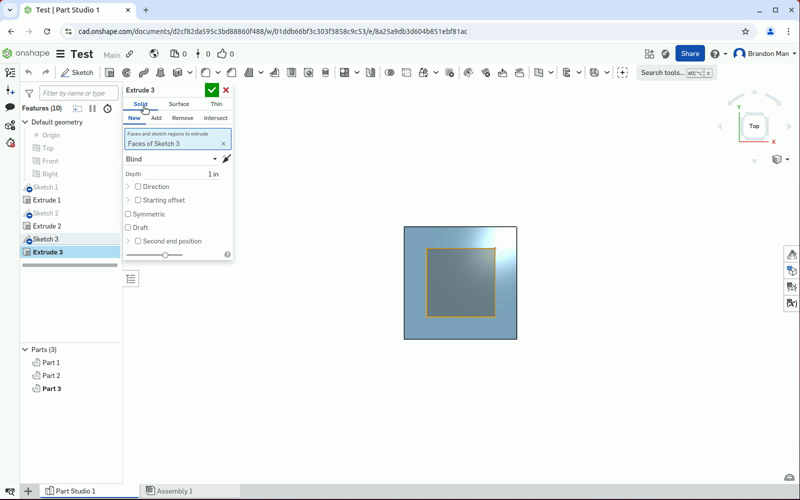
click(143, 106)
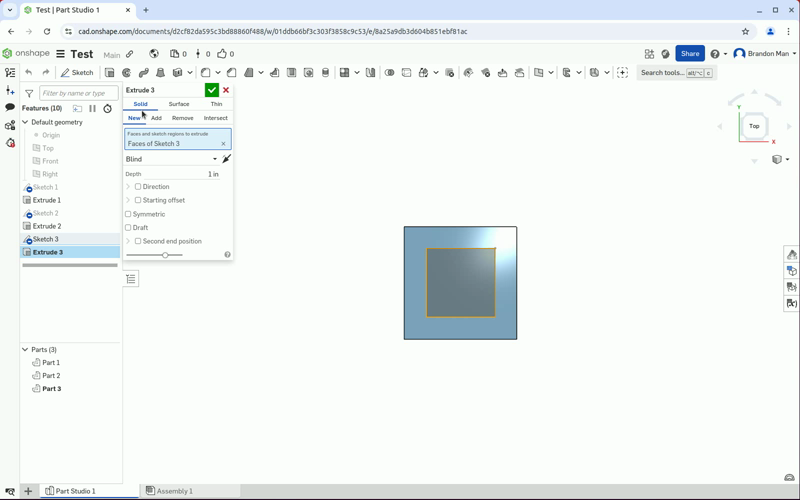
mouse_move(137, 120)
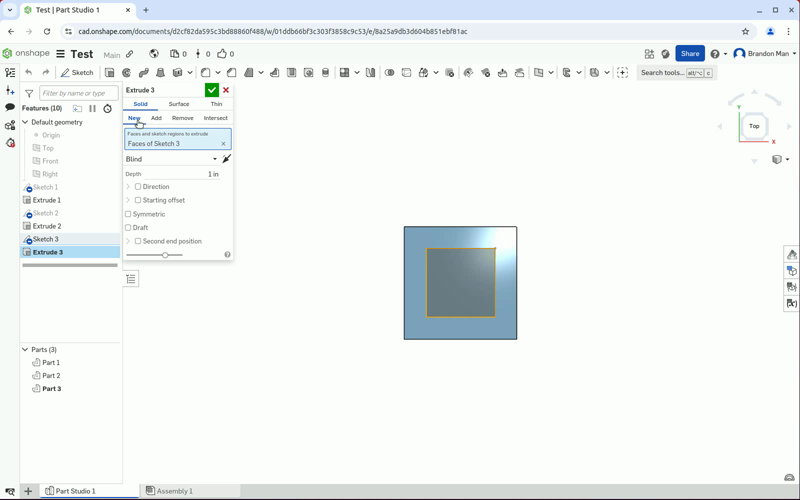
click(137, 120)
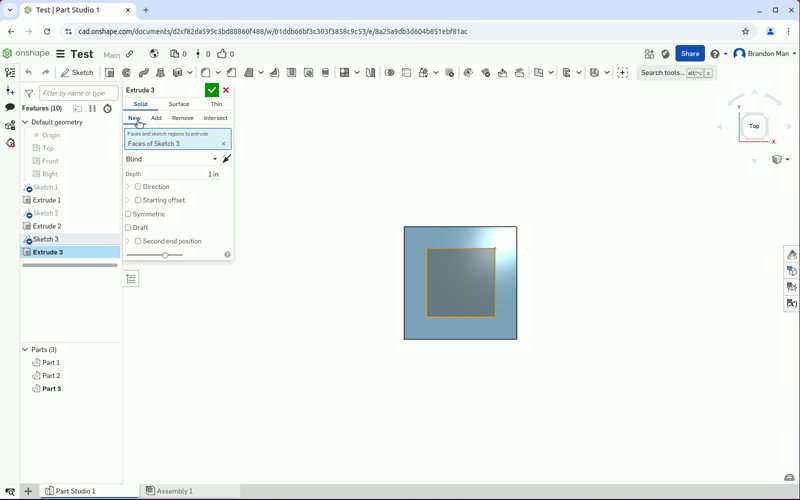
key(tab, 4)
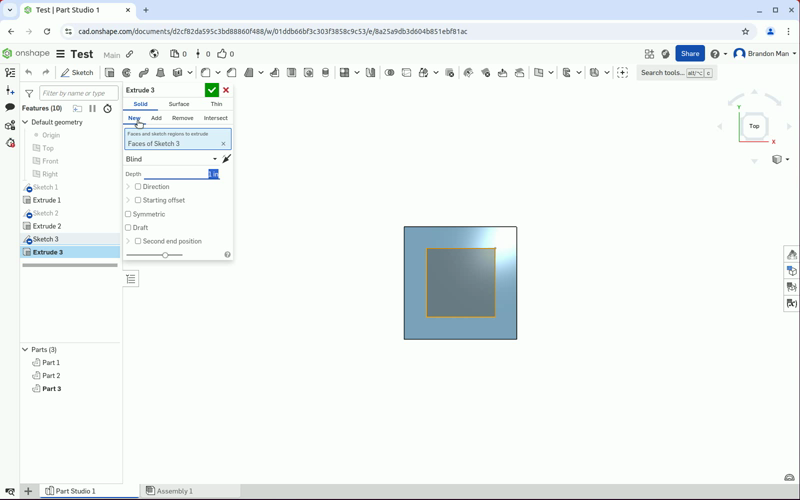
text(-13.961)
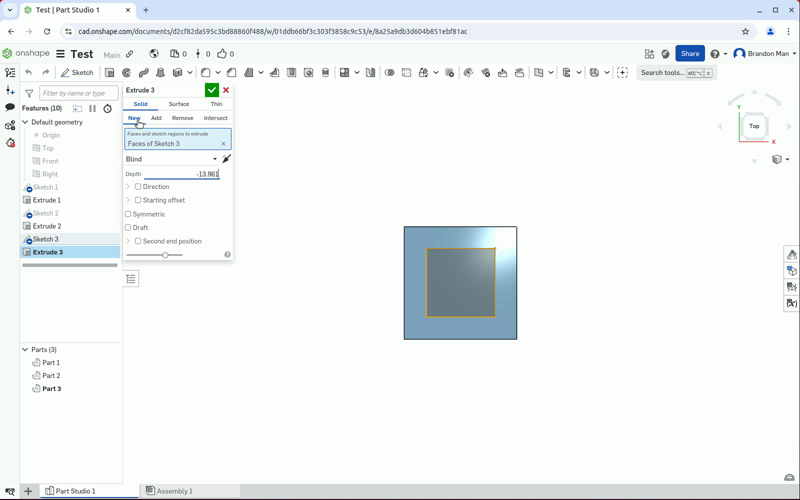
key(enter)
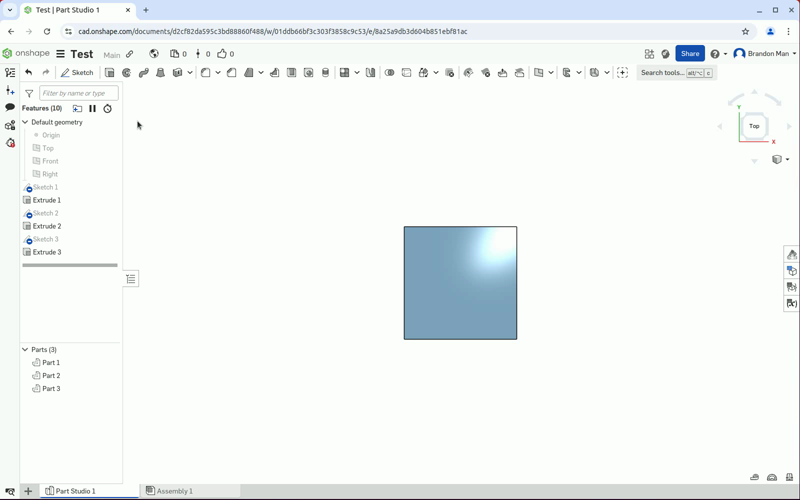
key(shift+h)
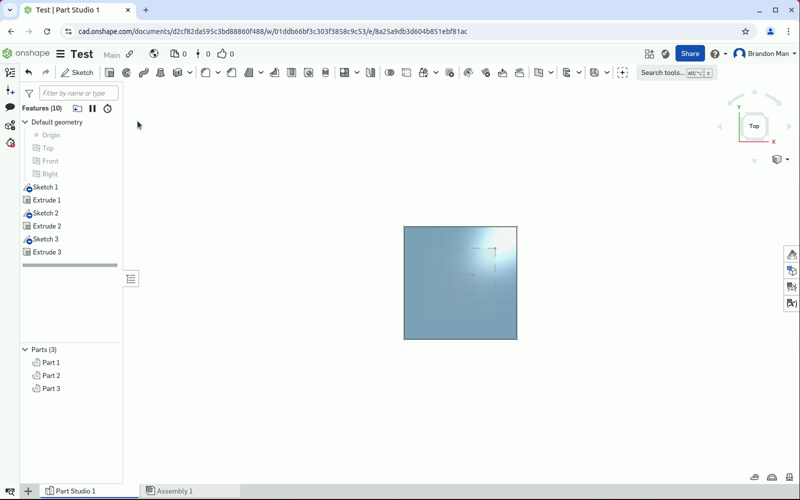
key(shift+h)
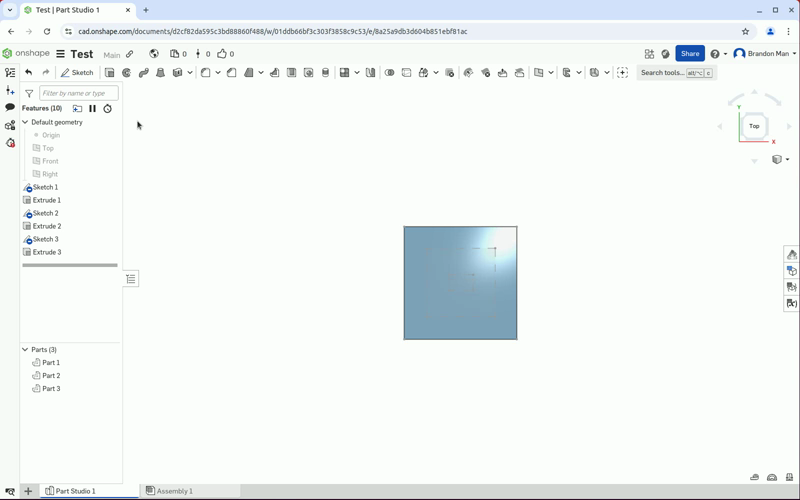
key(shift+7)
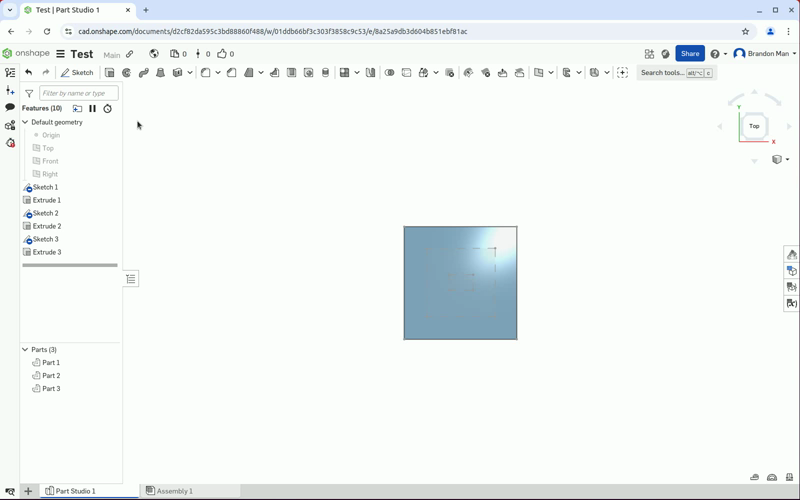
key(up, 3)
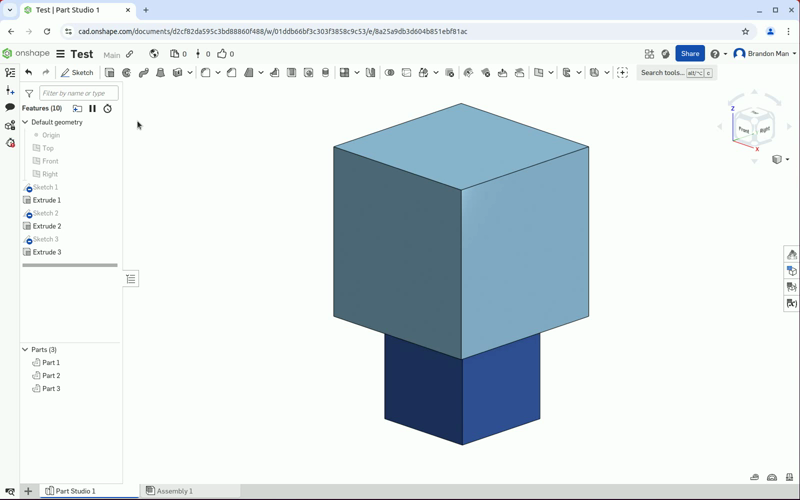
key(left, 3)
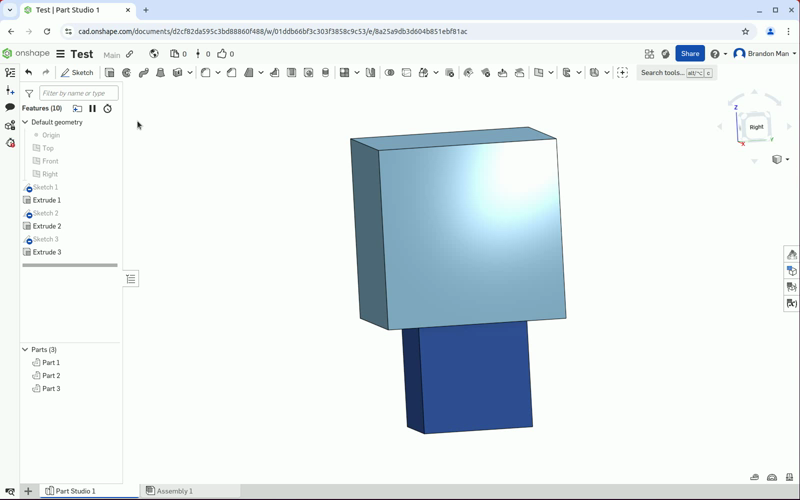
key(right, 3)
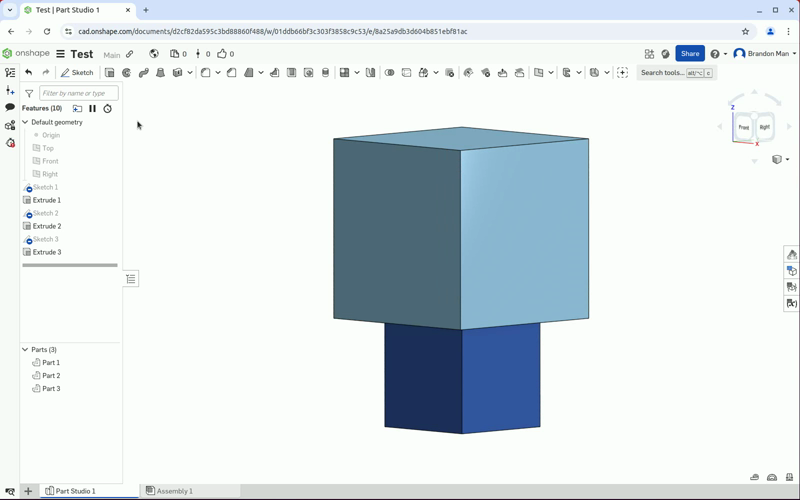
key(down, 3)
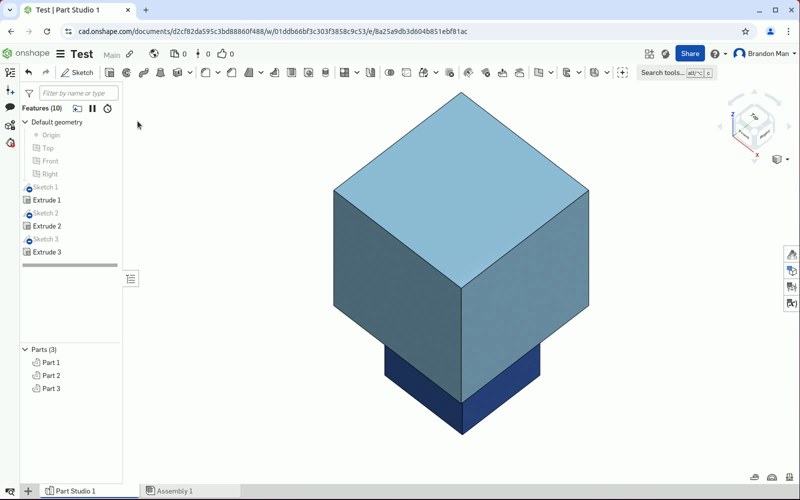
mouse_move(73, 189)
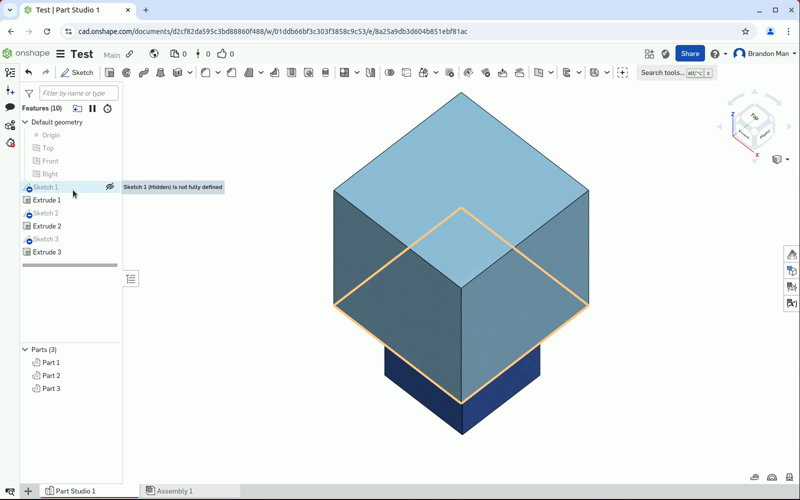
click(73, 189)